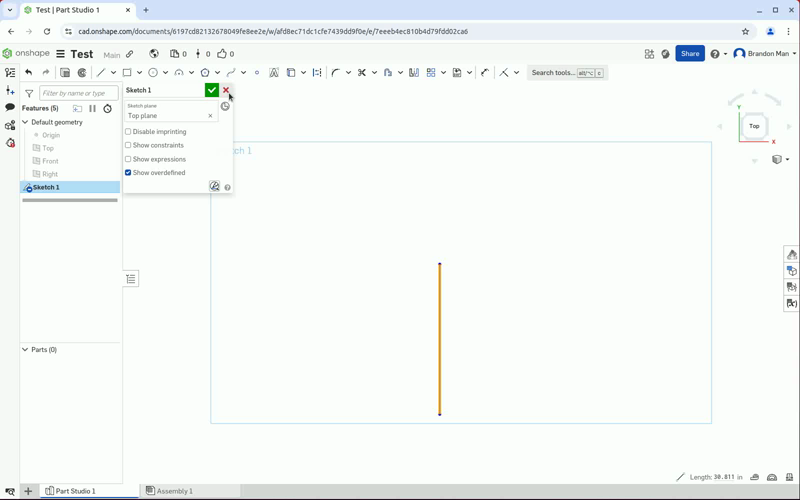
key(shift+h)
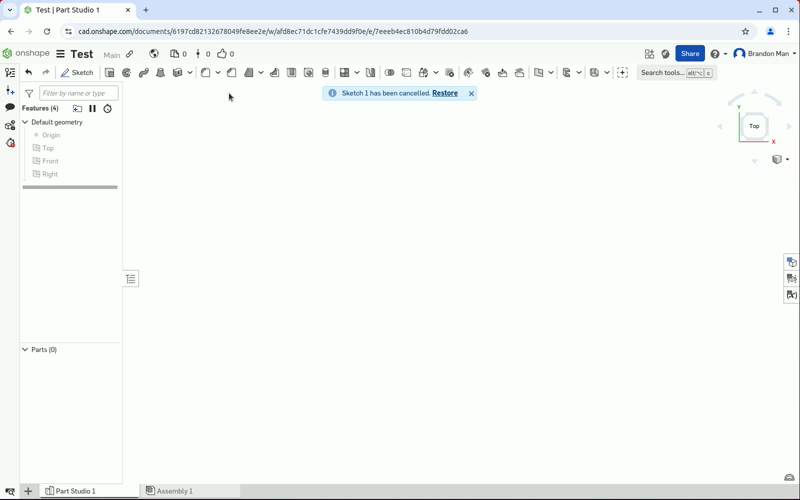
mouse_move(73, 352)
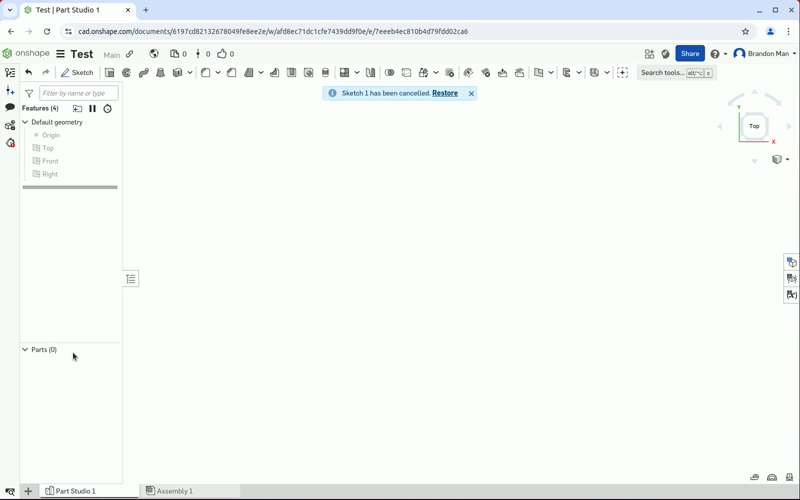
key(y)
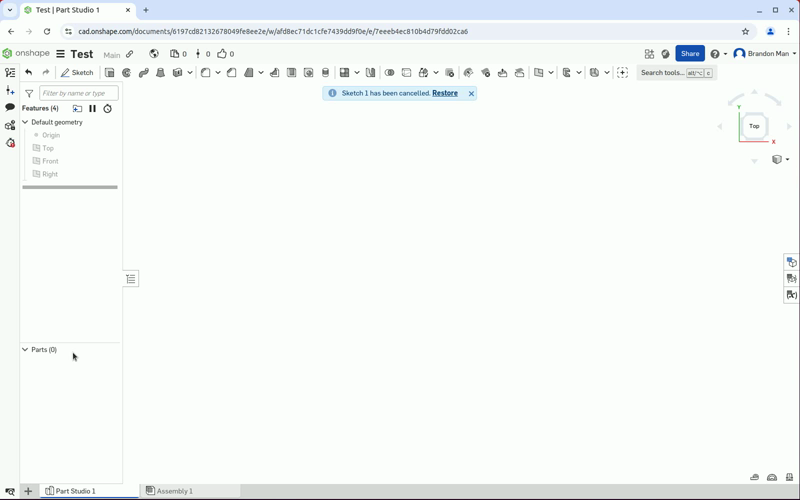
key(shift+p)
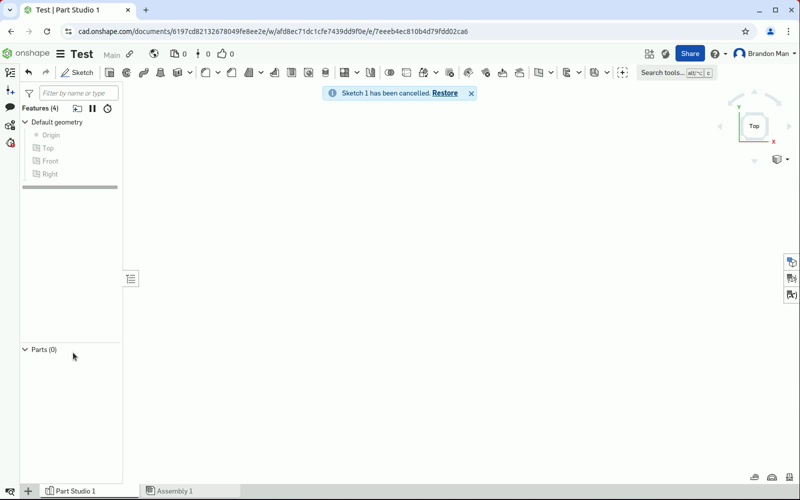
key(space)
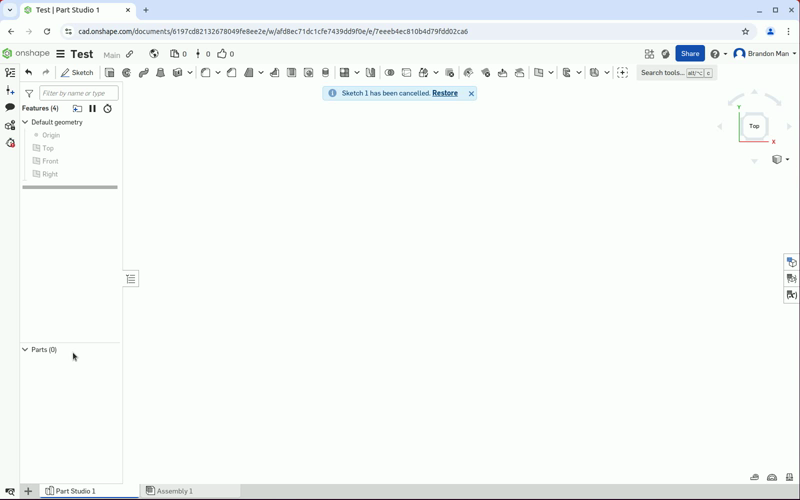
key_down(shift)
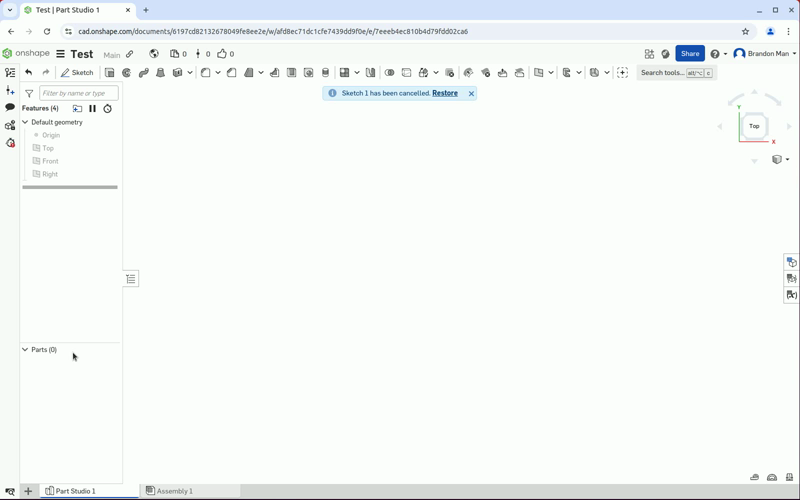
key(up)
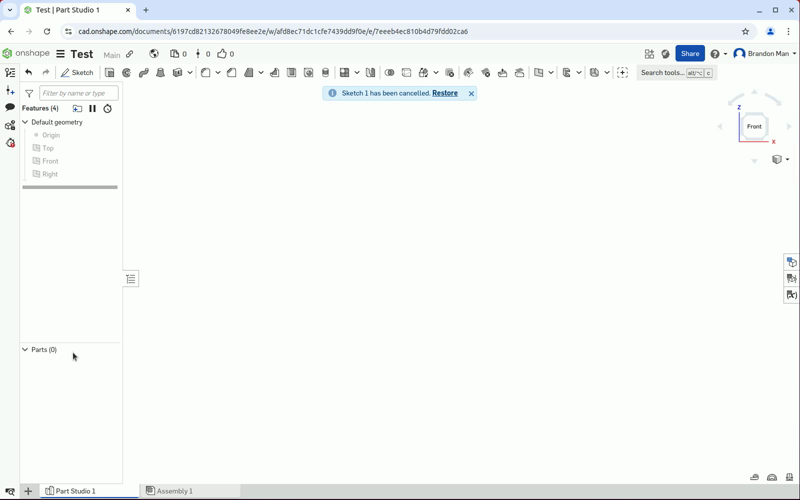
key_up(shift)
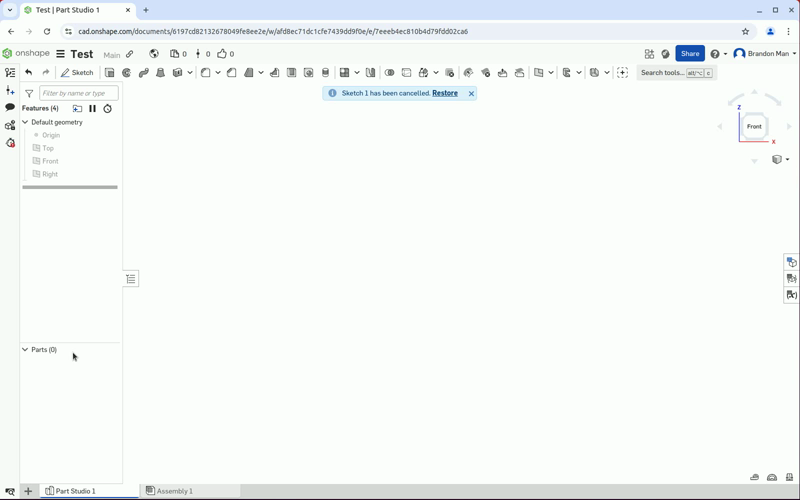
key(space)
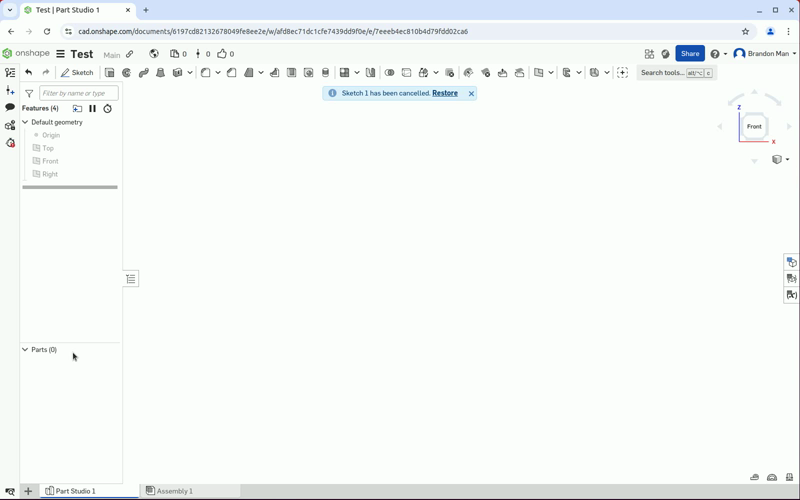
key_down(shift)
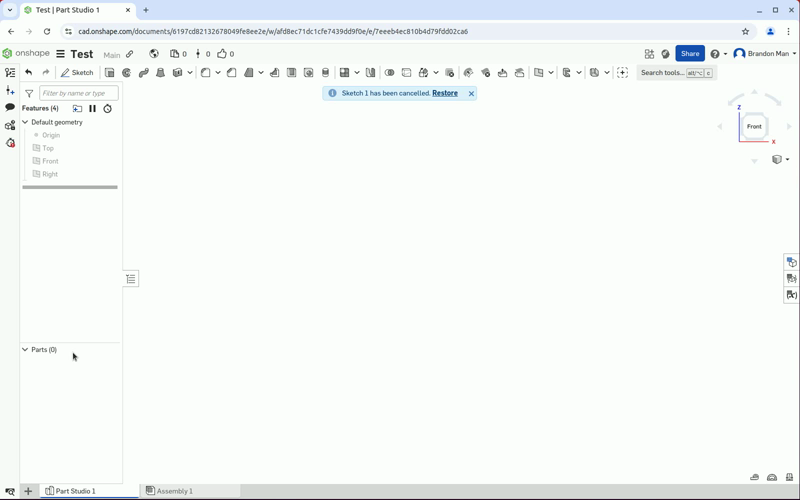
key(left)
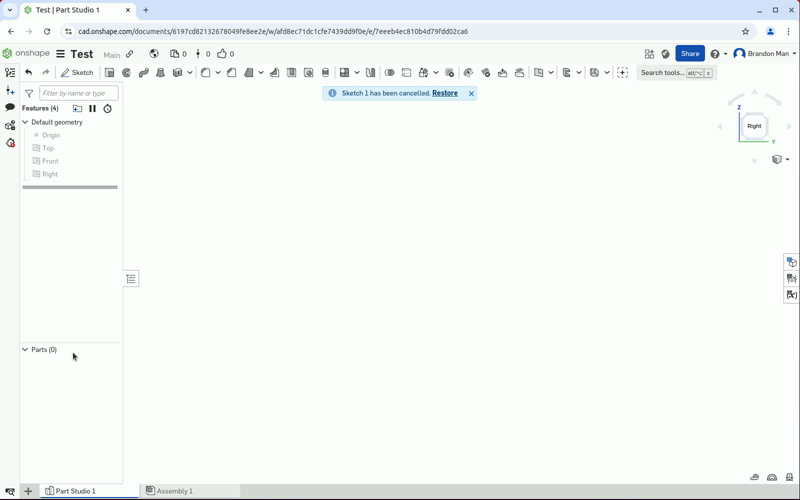
key_up(shift)
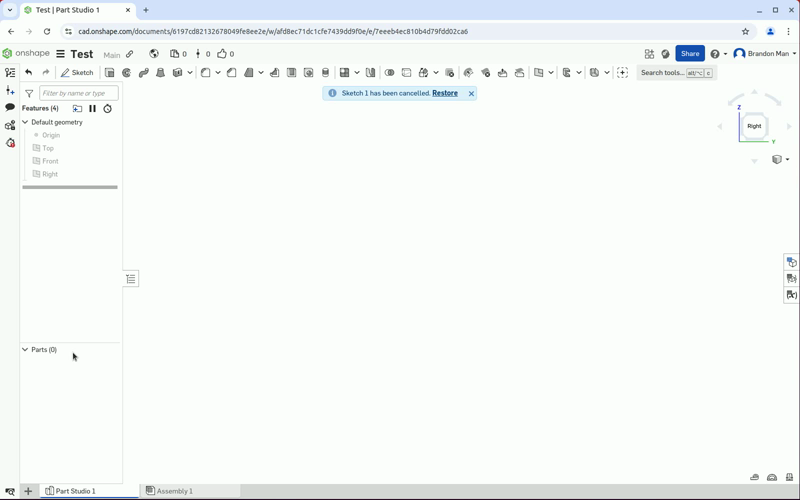
mouse_move(73, 352)
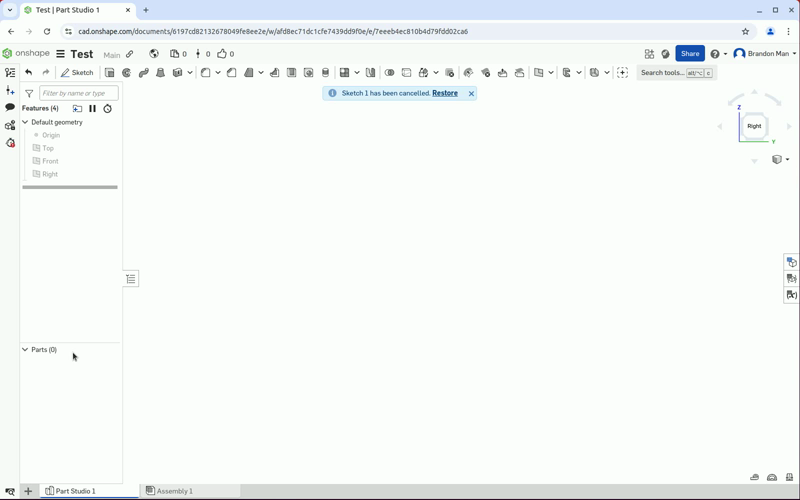
key(shift+y)
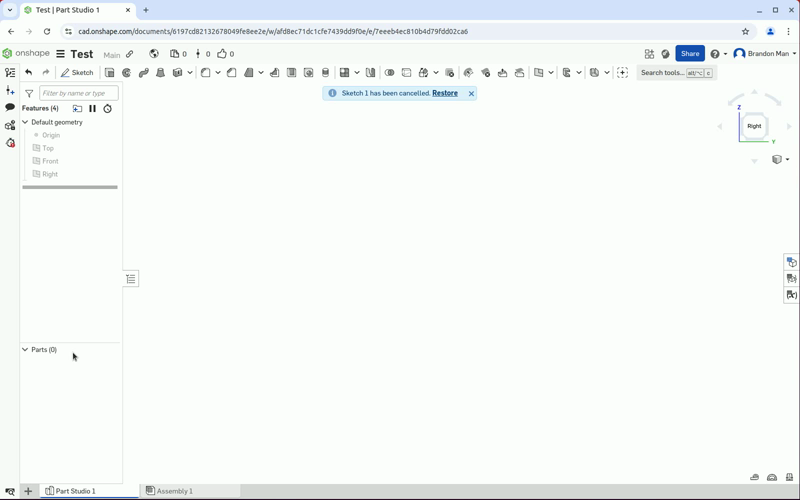
key(shift+s)
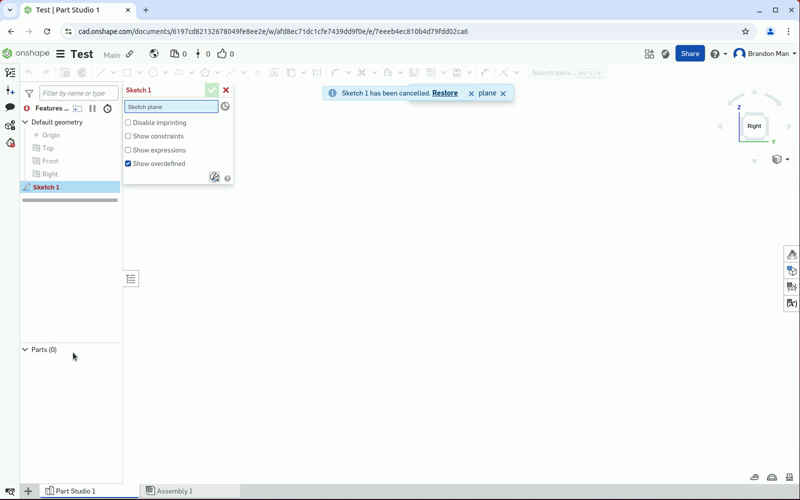
mouse_move(73, 176)
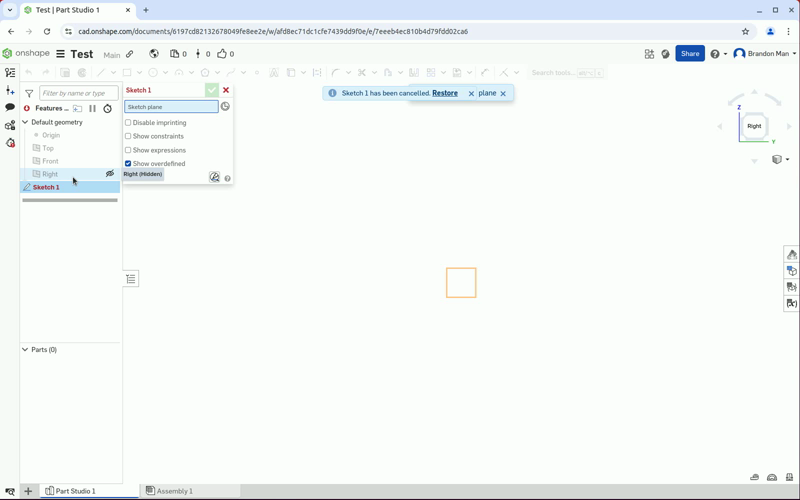
click(73, 176)
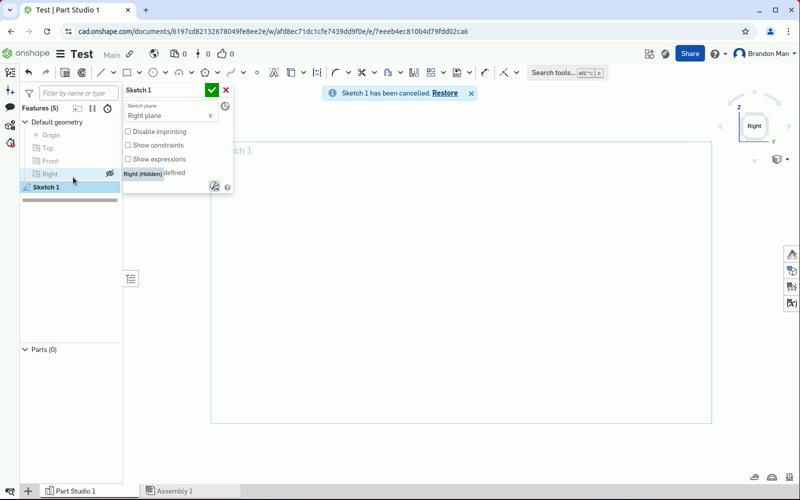
mouse_move(73, 352)
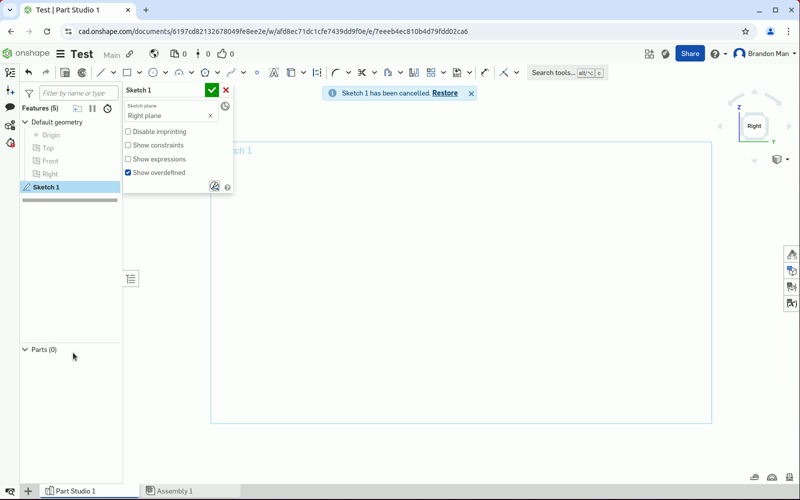
key(y)
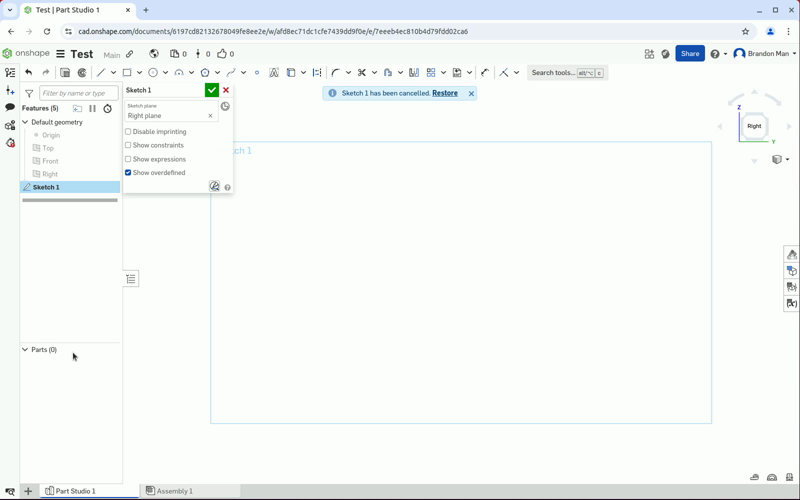
key(l)
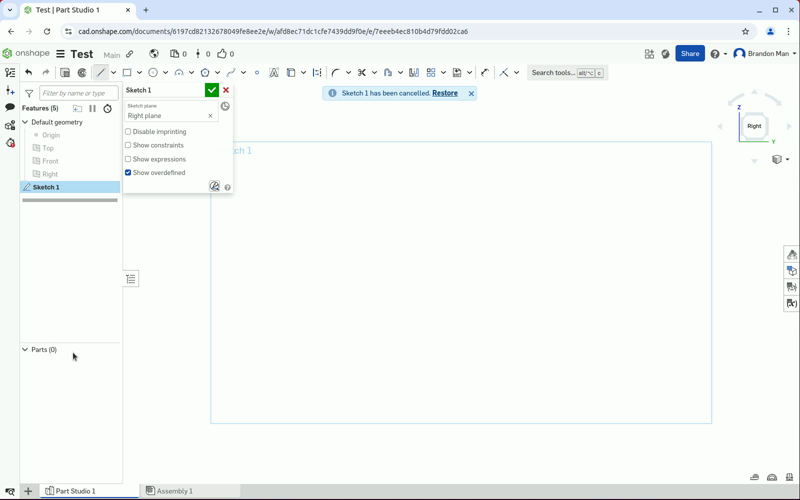
key_down(shift)
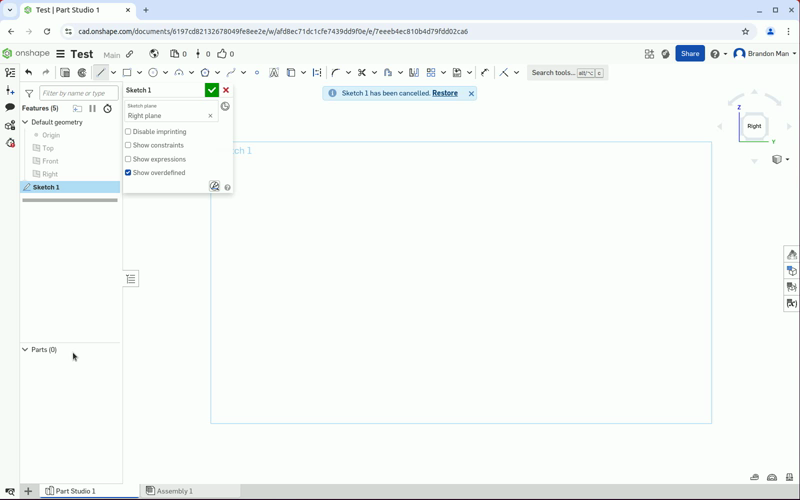
mouse_move(440, 395)
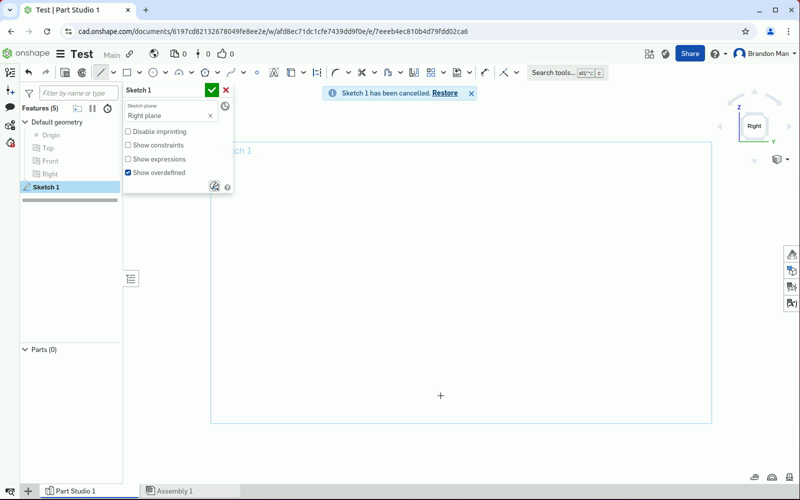
click(440, 395)
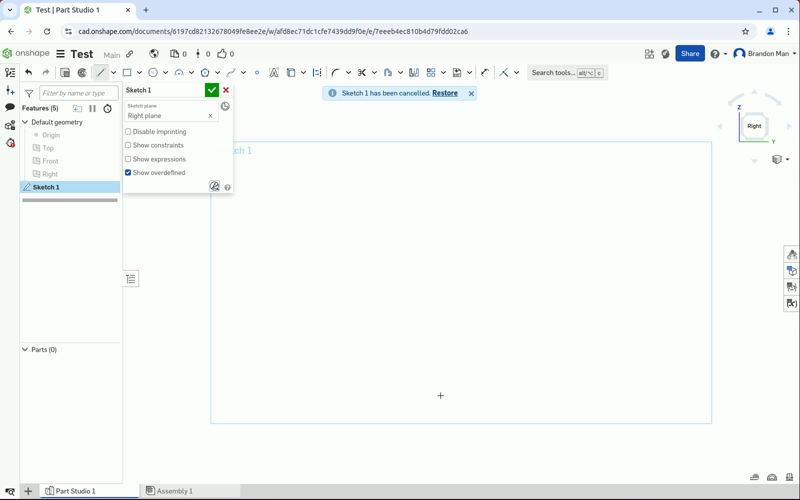
key_up(shift)
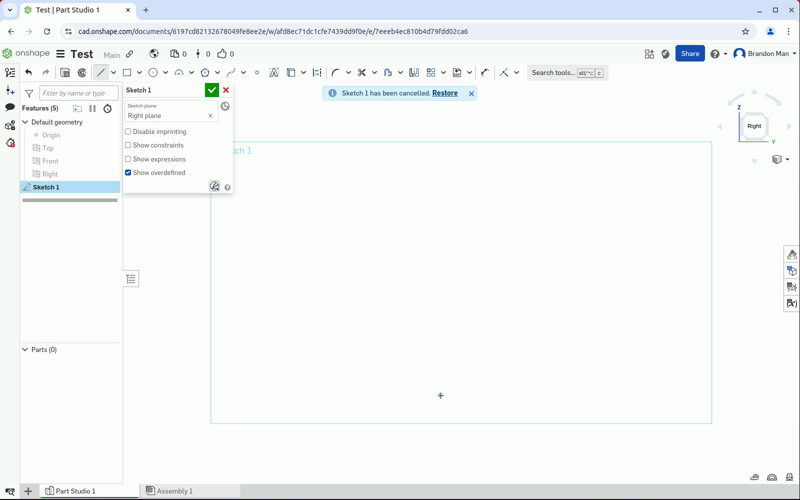
key_down(shift)
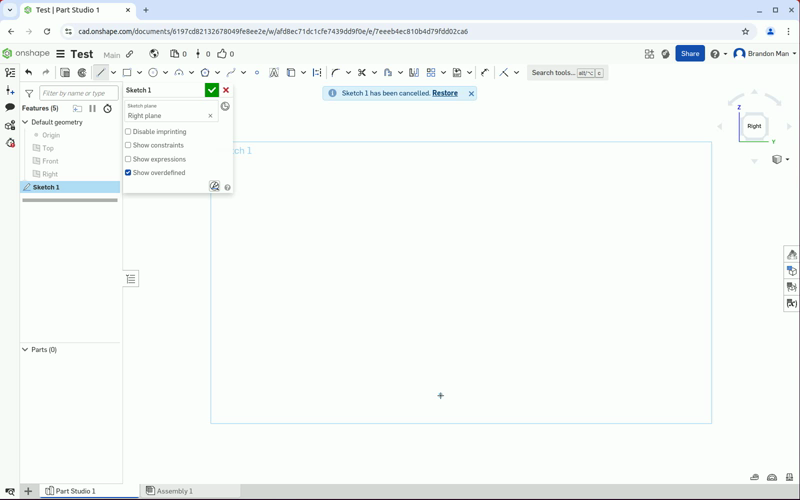
mouse_move(470, 395)
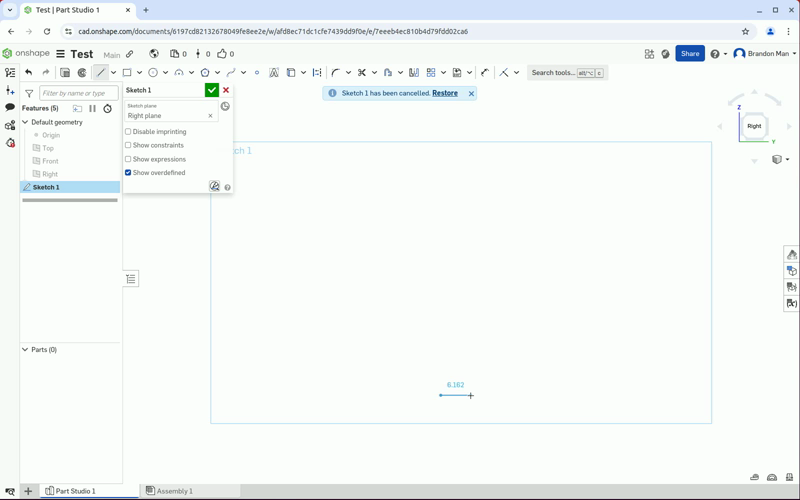
mouse_move(477, 395)
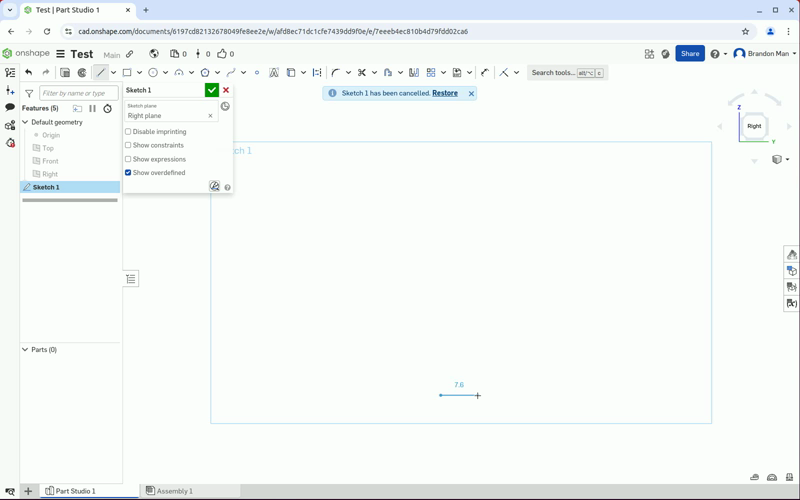
click(477, 395)
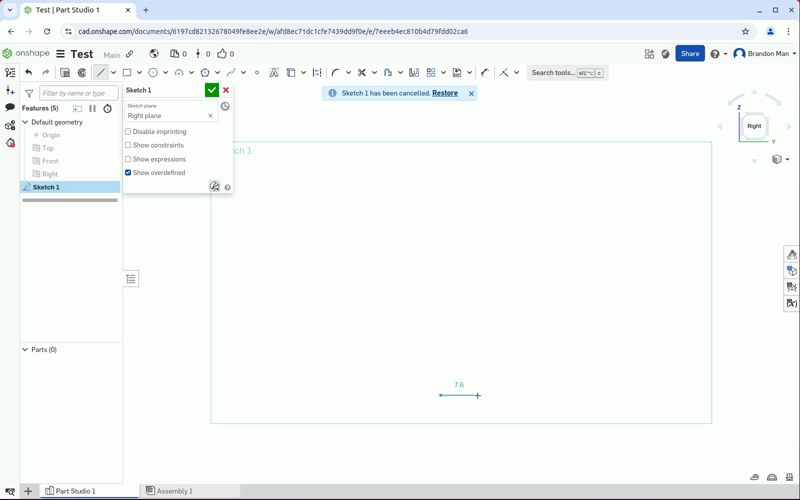
key_up(shift)
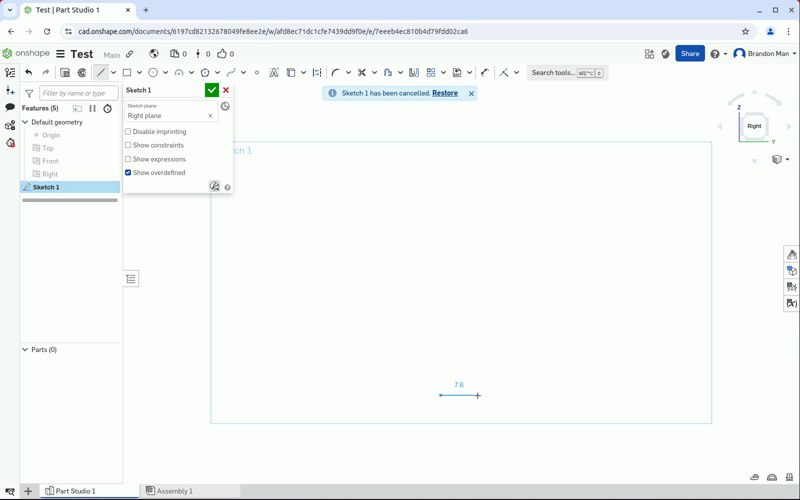
key_down(shift)
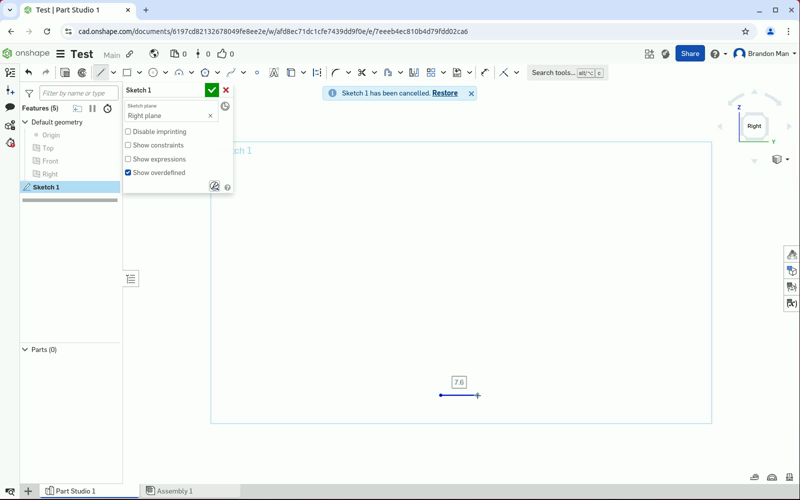
mouse_move(477, 176)
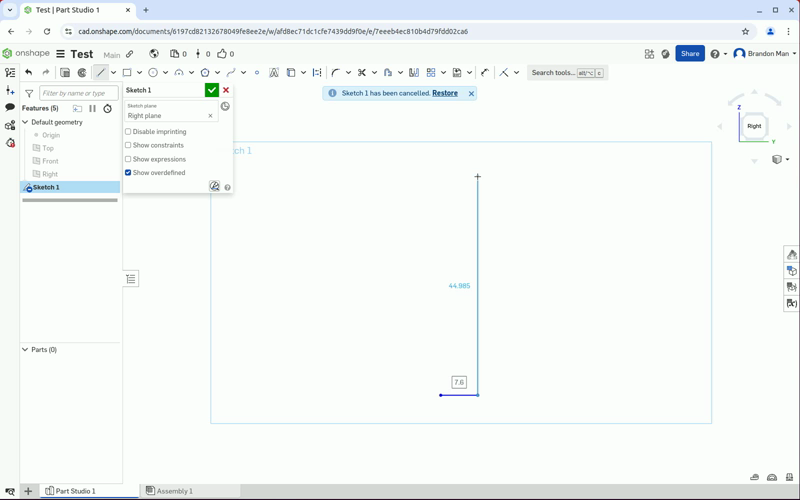
click(477, 176)
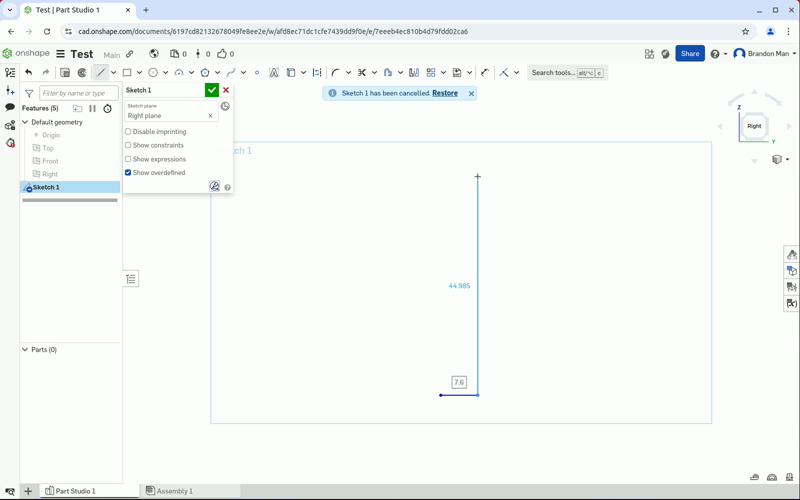
key_up(shift)
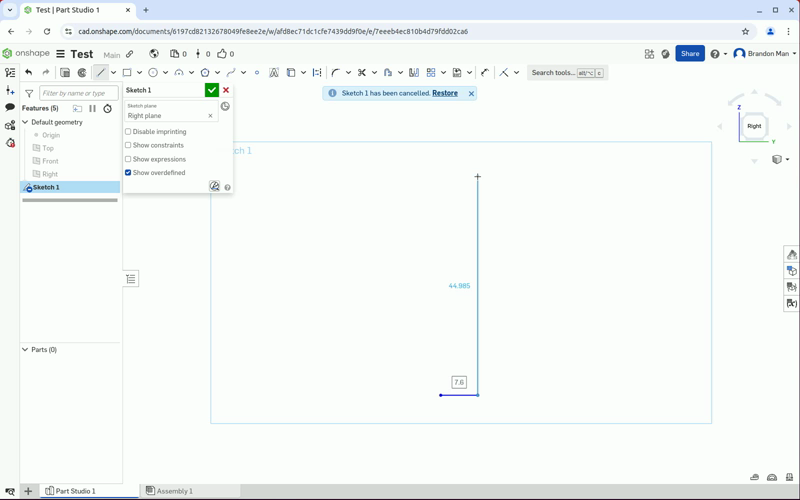
key_down(shift)
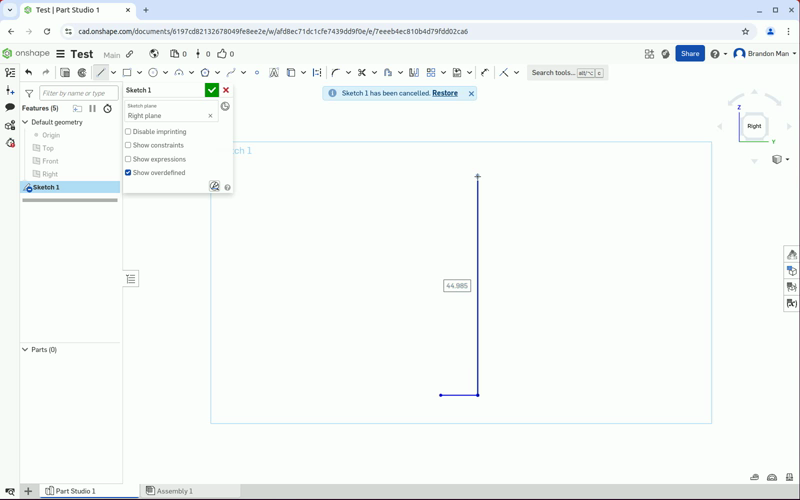
mouse_move(507, 176)
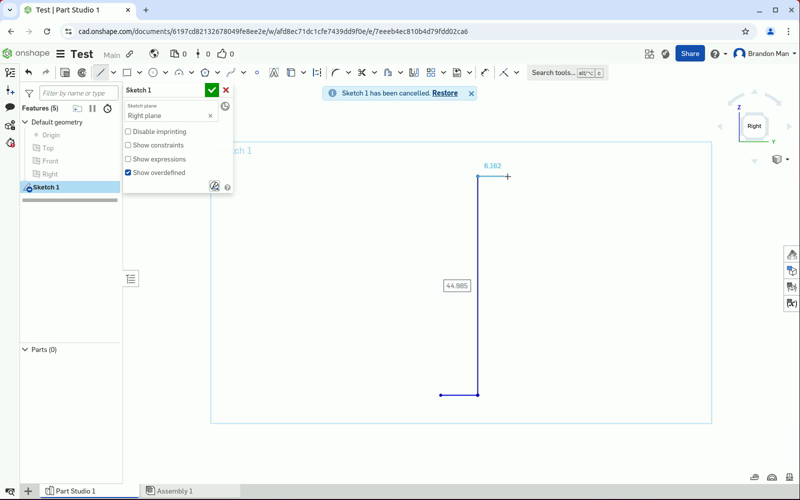
mouse_move(440, 176)
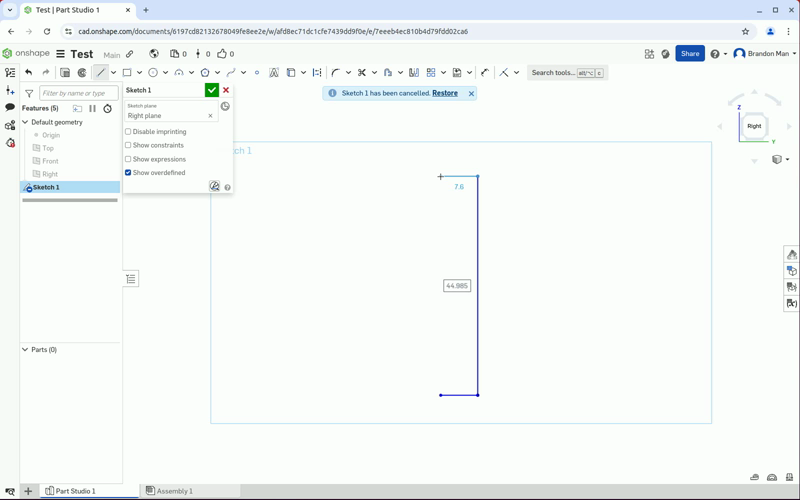
click(440, 176)
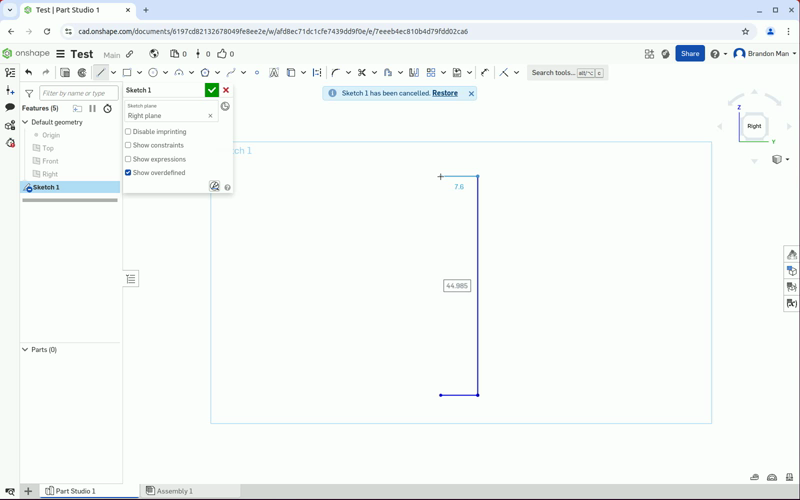
key_up(shift)
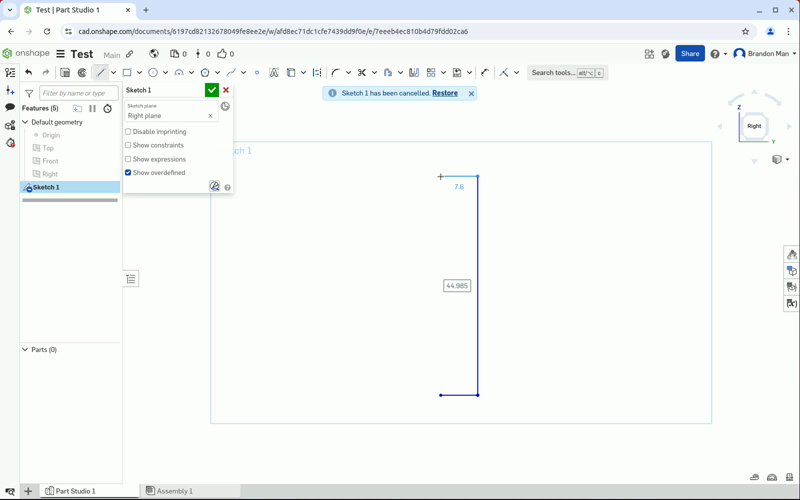
key_down(shift)
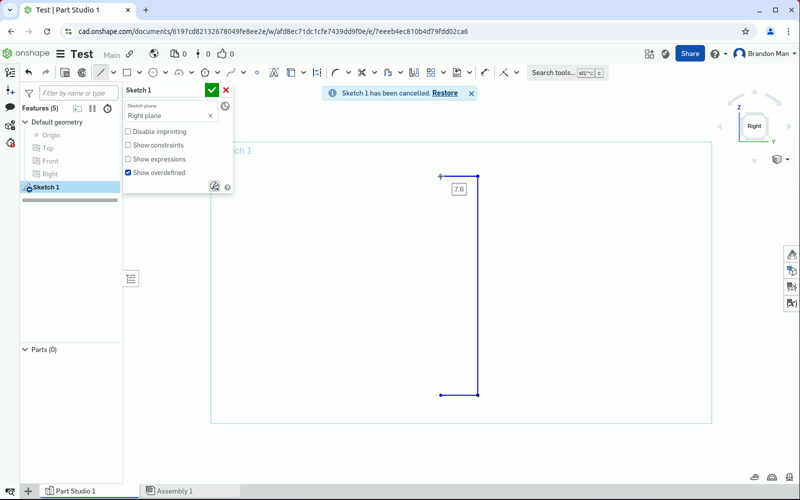
mouse_move(440, 395)
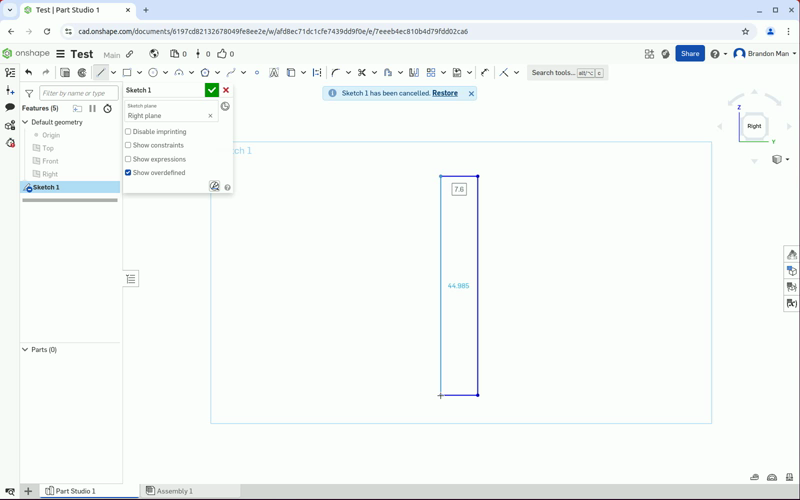
key_up(shift)
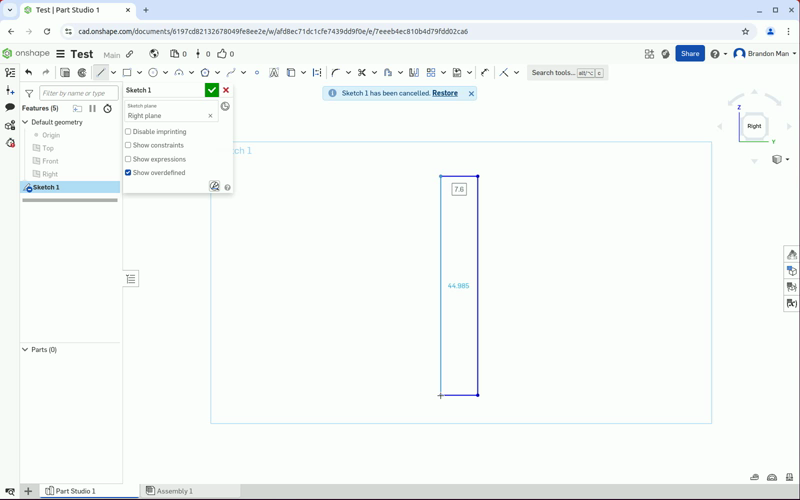
click(440, 395)
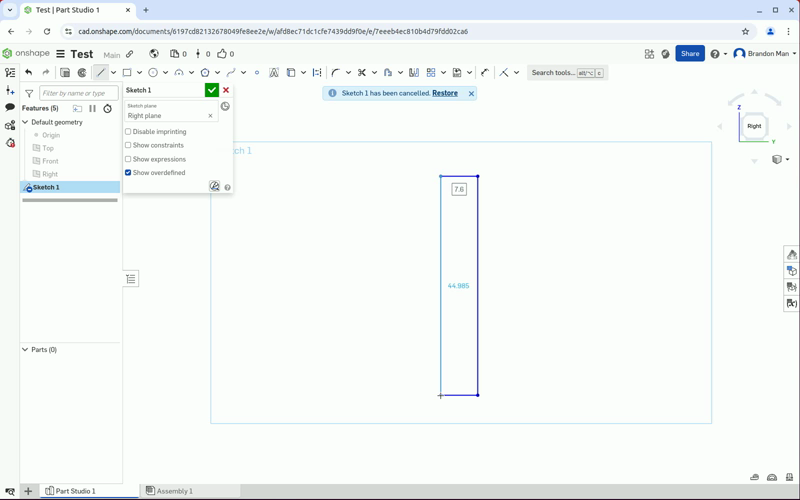
key(esc)
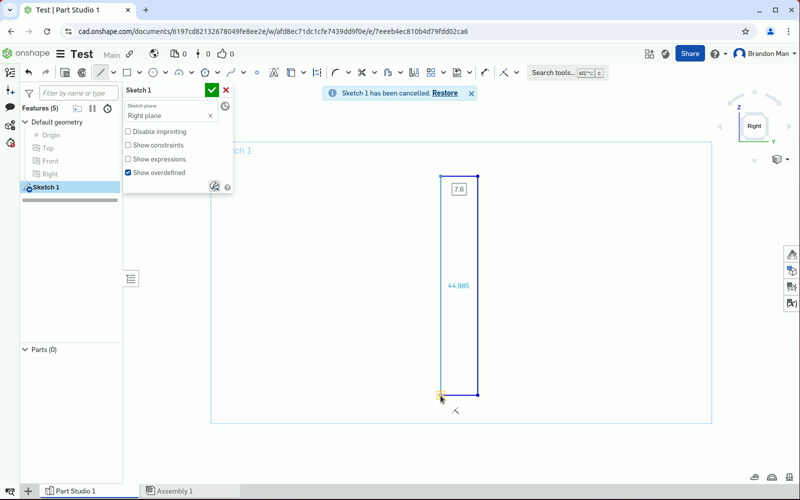
key(c)
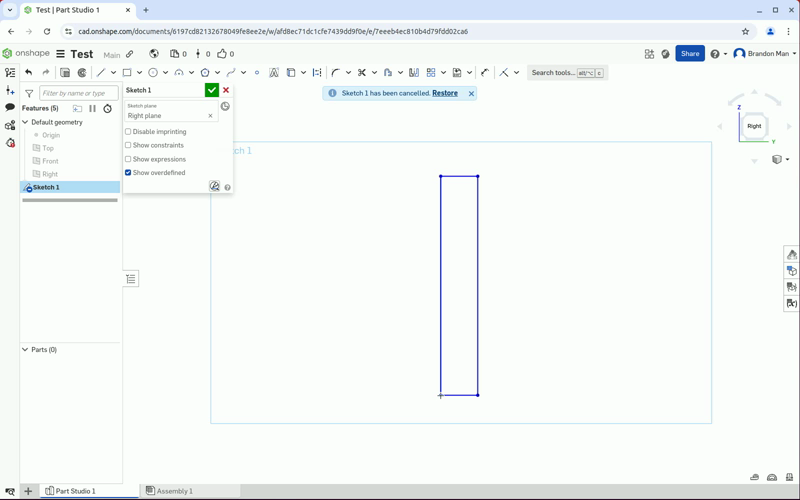
key_down(shift)
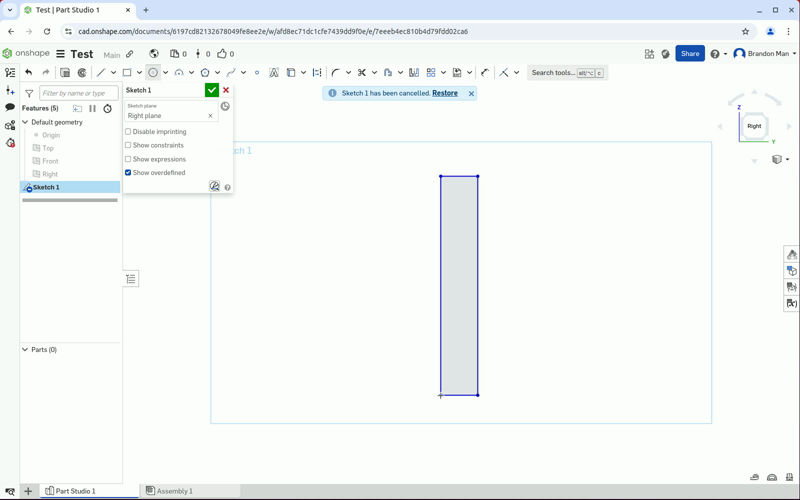
mouse_move(459, 321)
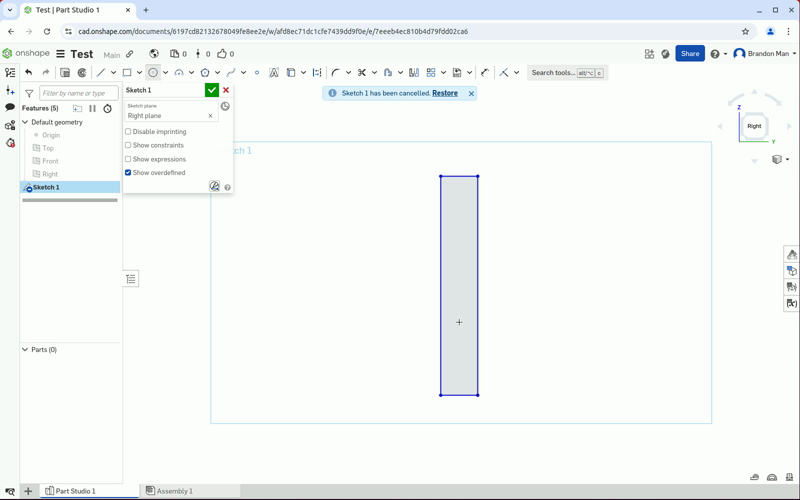
click(459, 321)
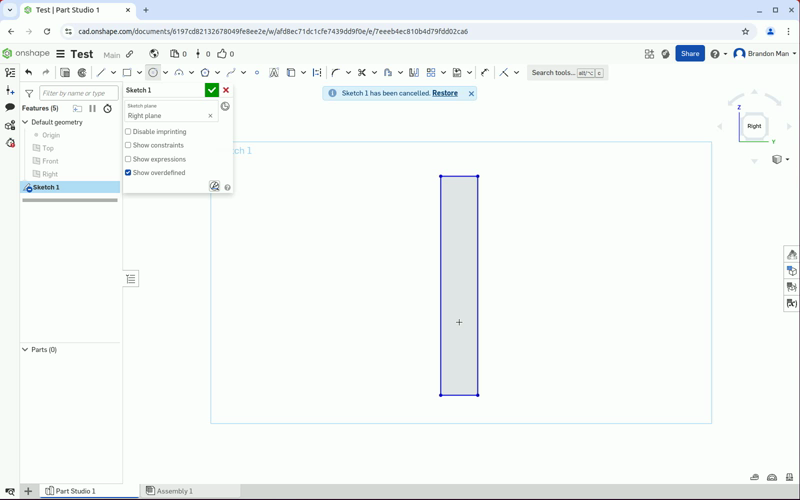
key_up(shift)
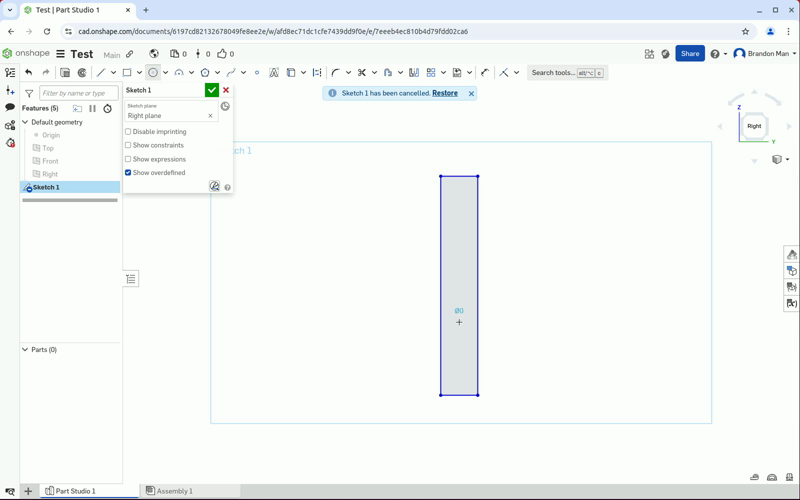
mouse_move(463, 321)
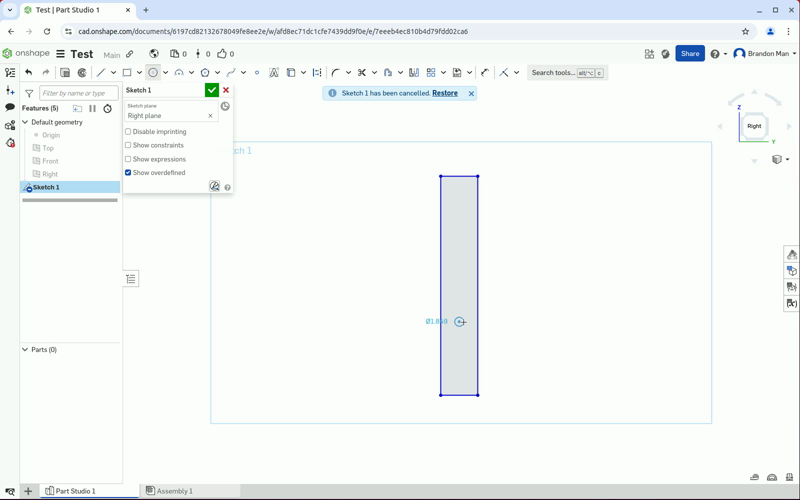
click(463, 321)
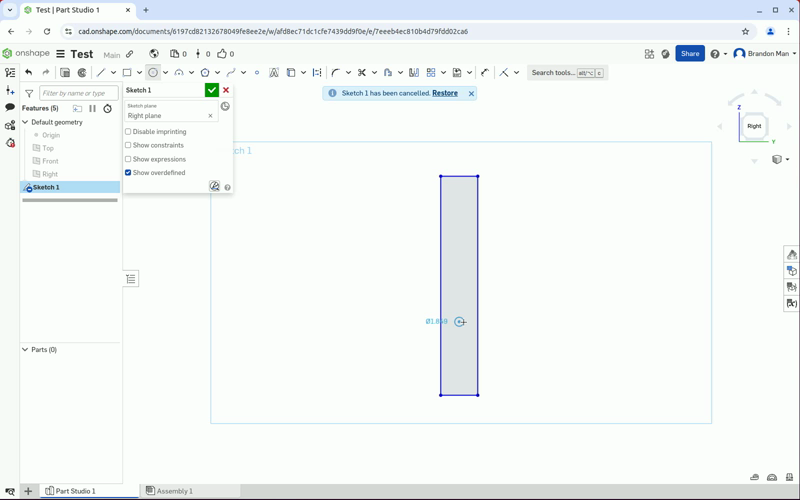
key(esc)
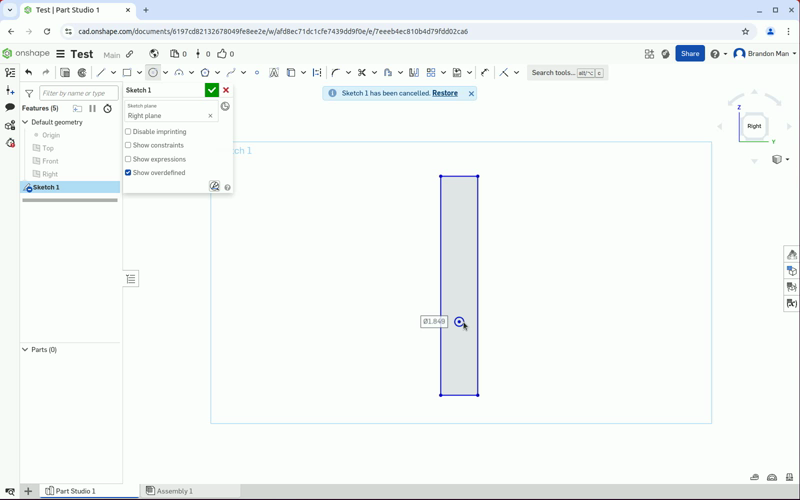
mouse_move(452, 268)
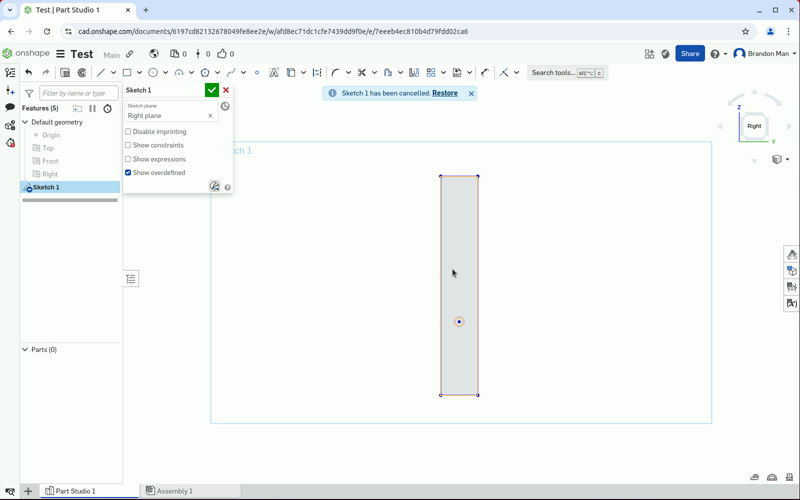
click(452, 268)
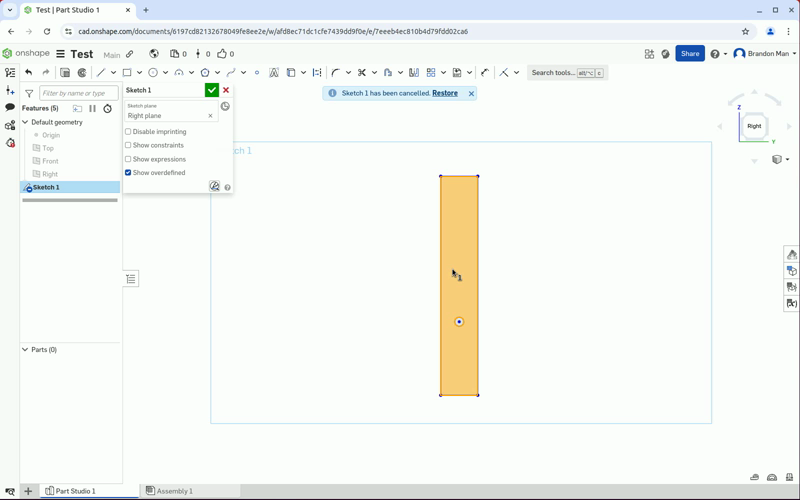
mouse_move(73, 352)
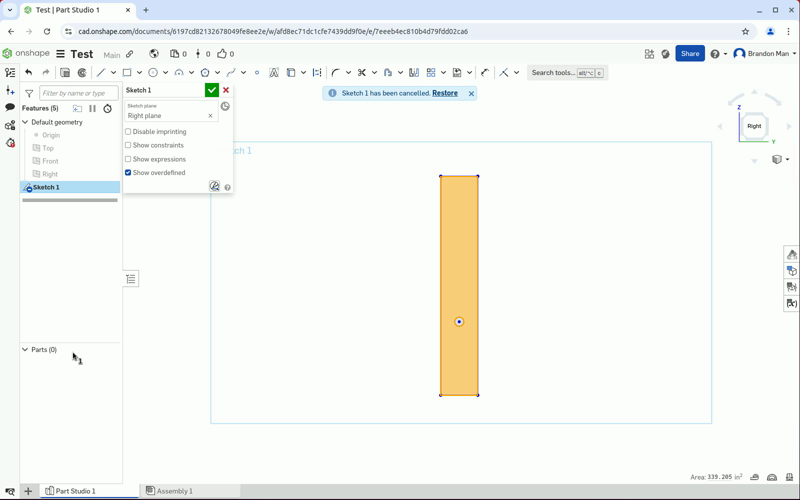
key(shift+y)
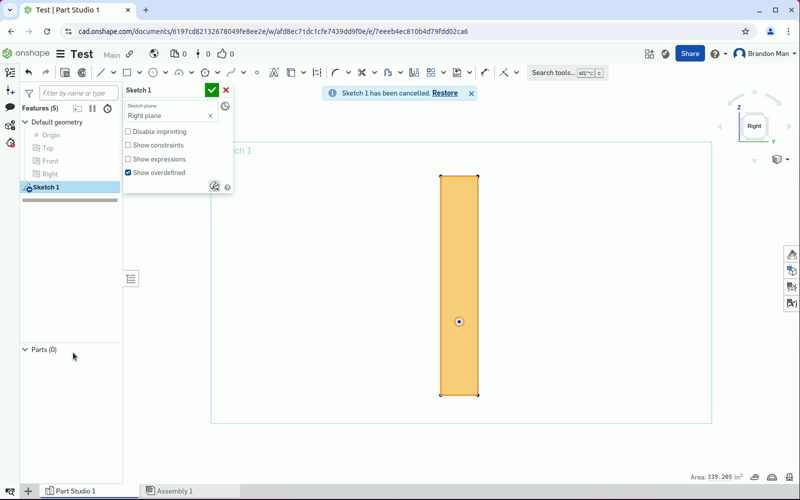
key(shift+e)
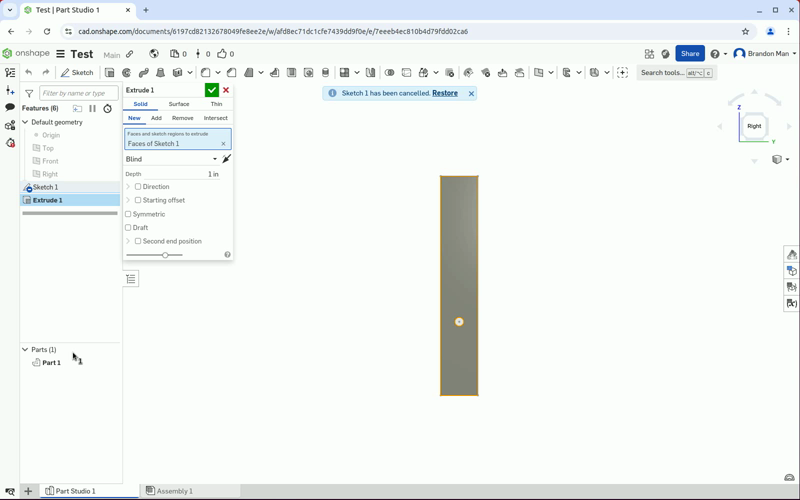
mouse_move(143, 106)
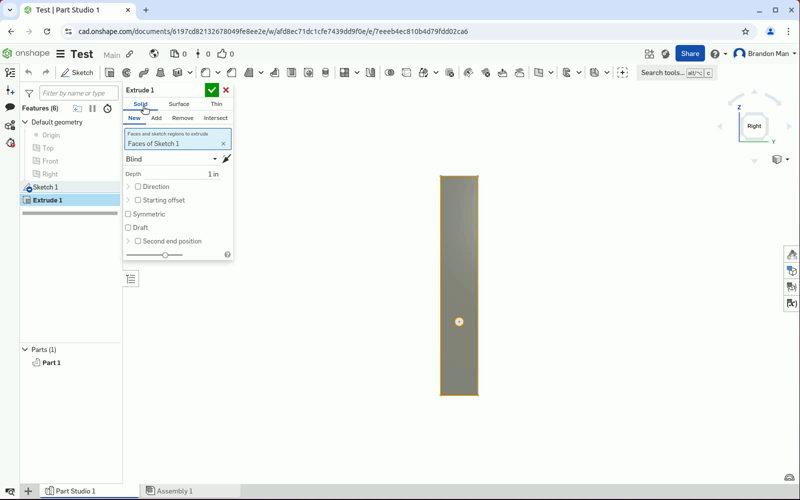
click(143, 106)
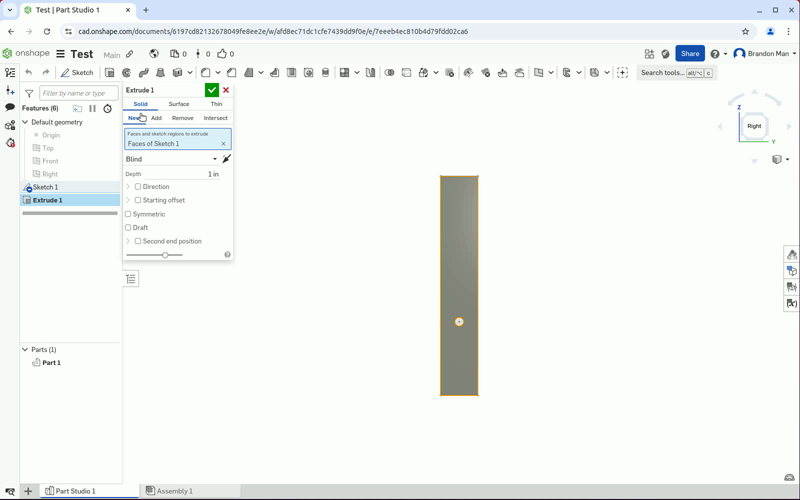
mouse_move(137, 120)
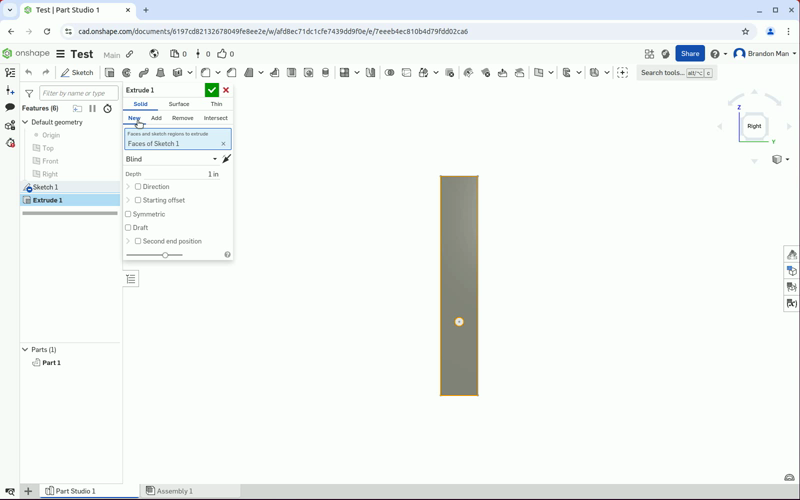
click(137, 120)
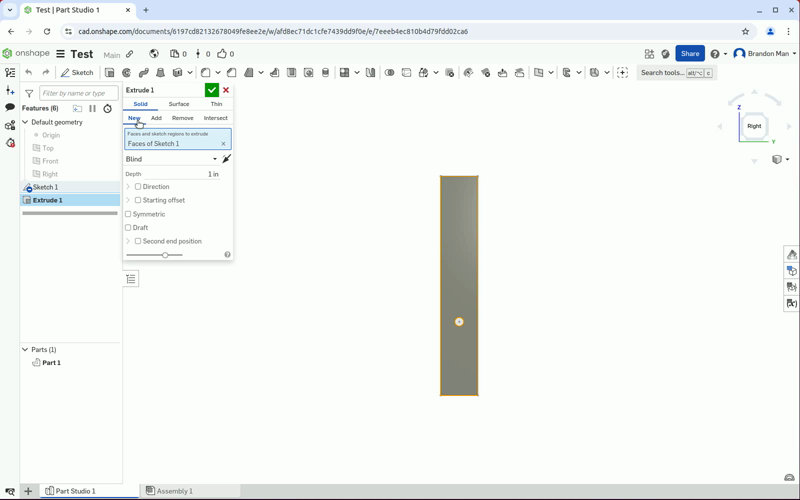
key(tab, 4)
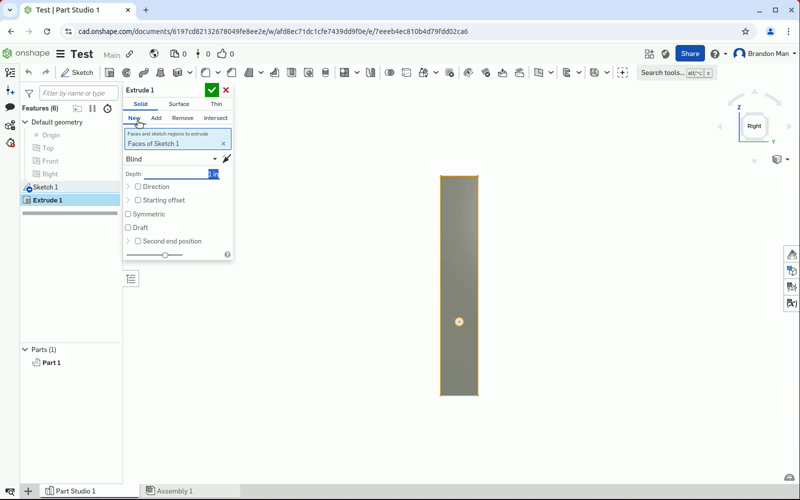
text(0.963)
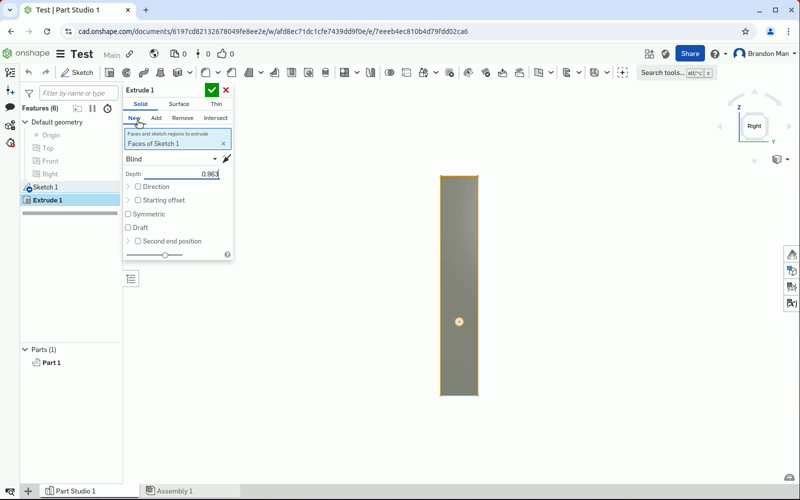
key(enter)
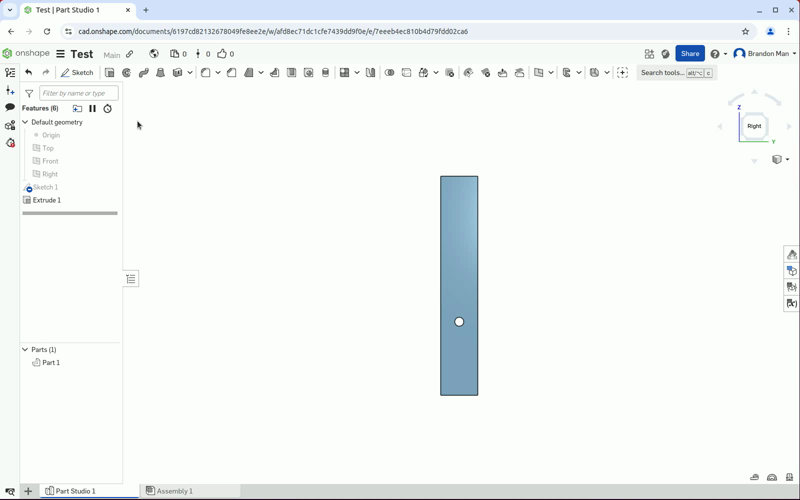
key(shift+h)
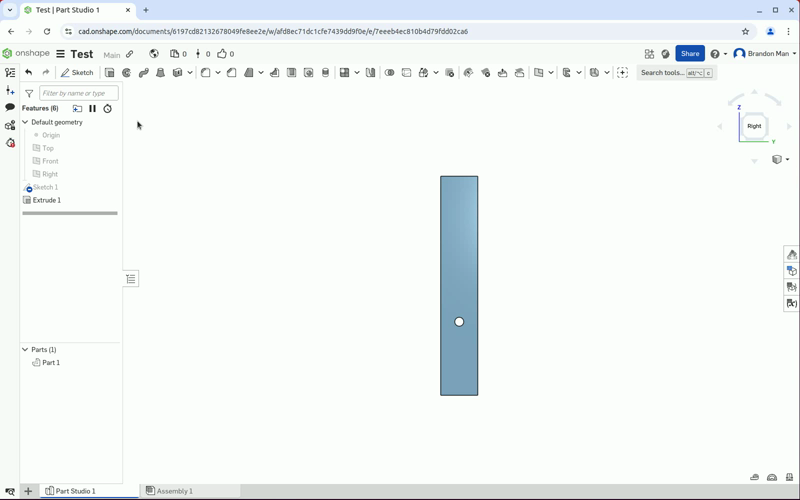
key(shift+h)
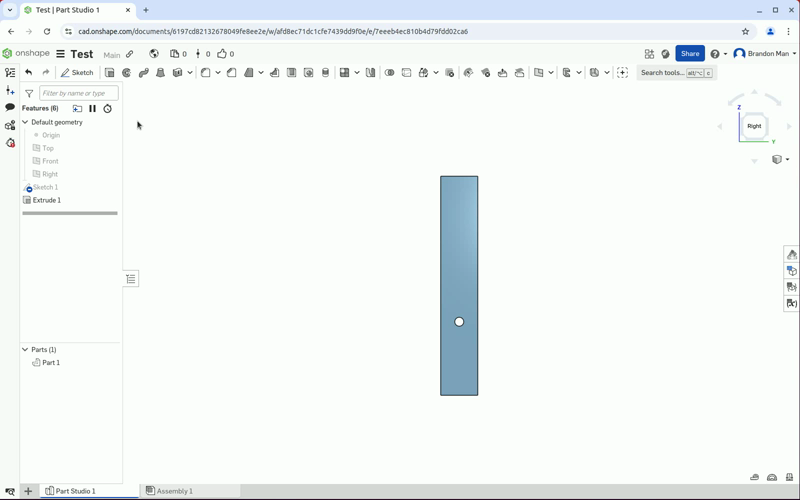
mouse_move(73, 189)
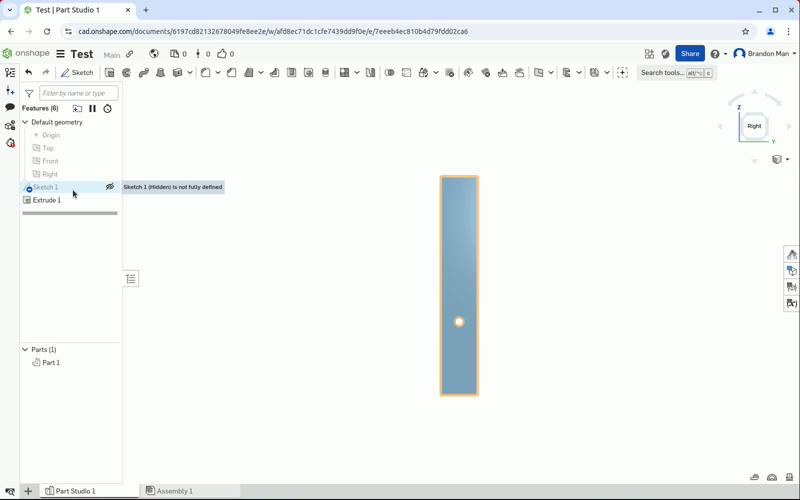
click(73, 189)
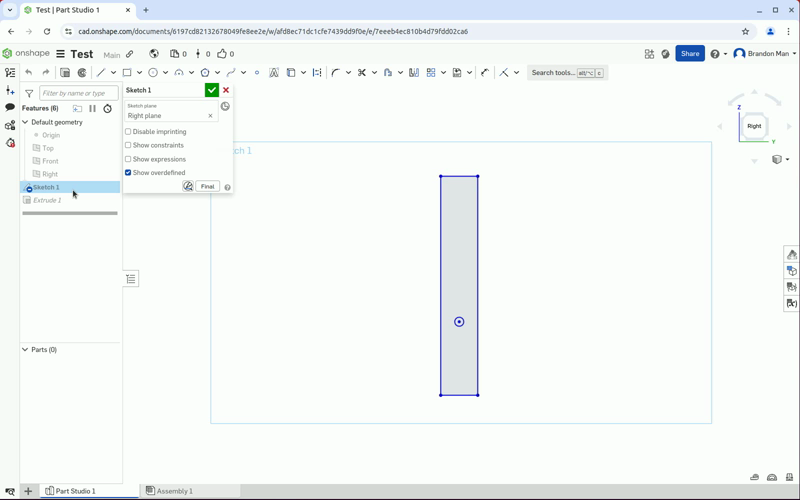
mouse_move(229, 92)
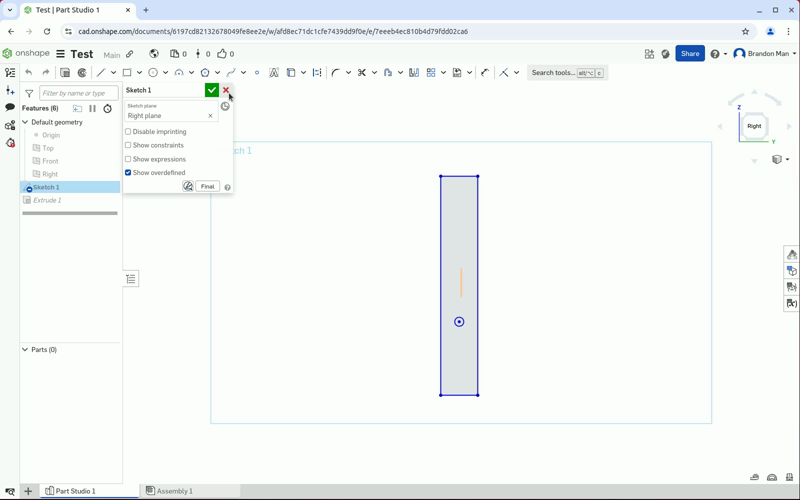
click(229, 92)
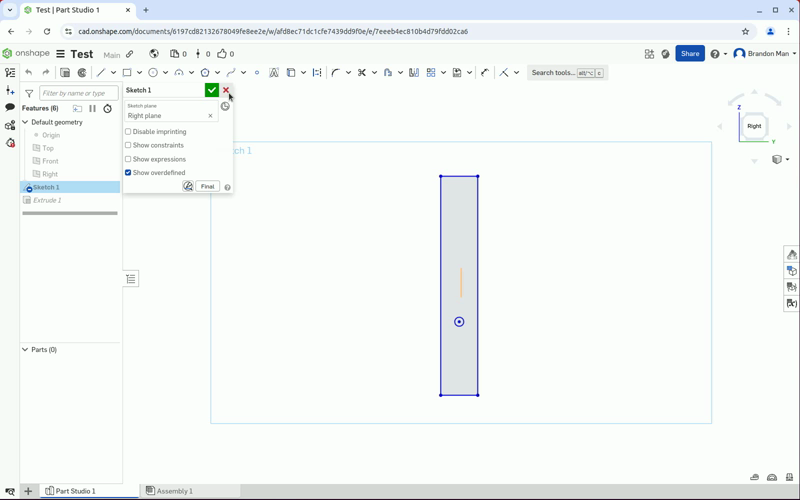
key(shift+s)
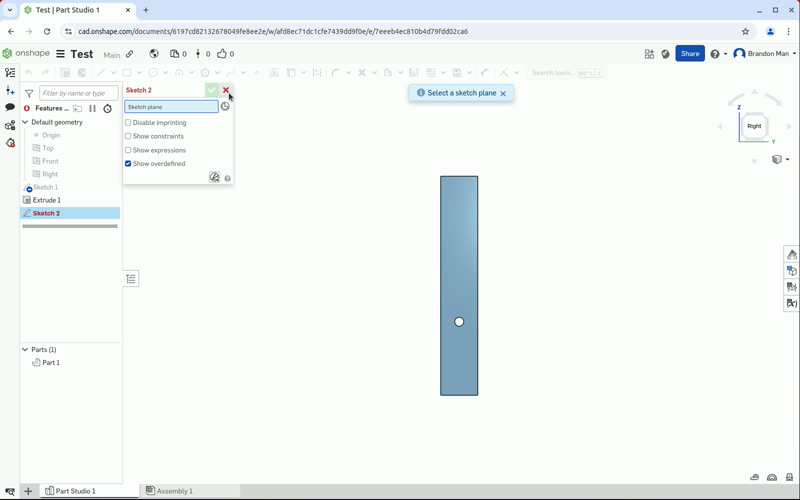
mouse_move(73, 176)
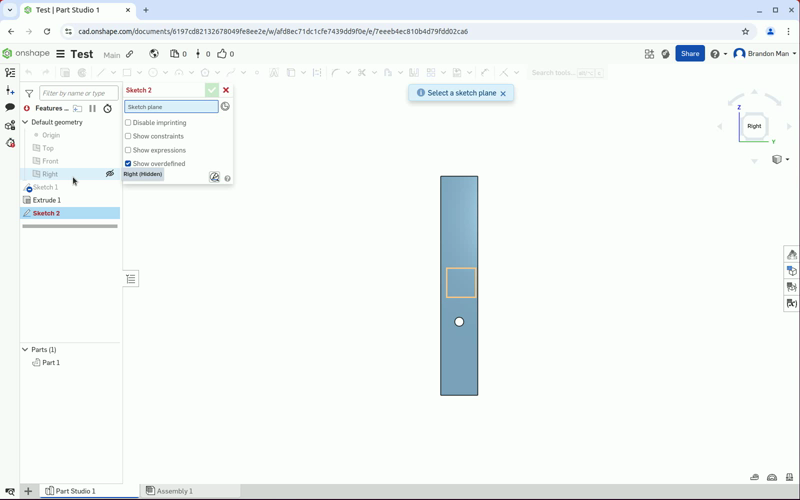
click(73, 176)
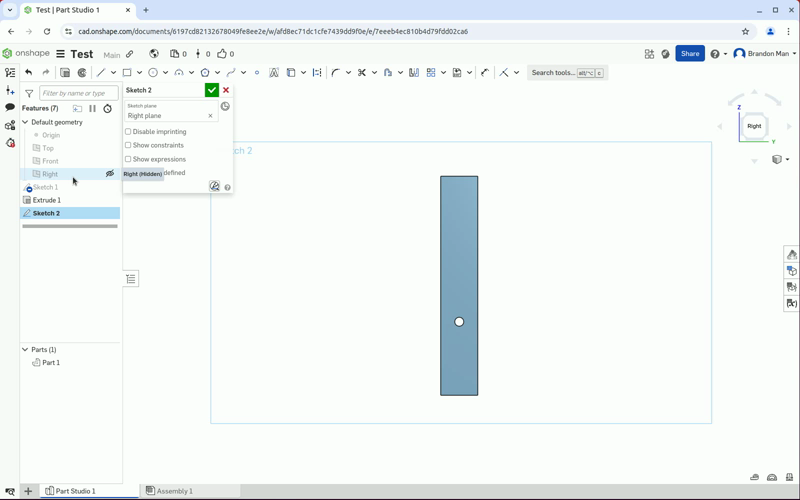
mouse_move(73, 352)
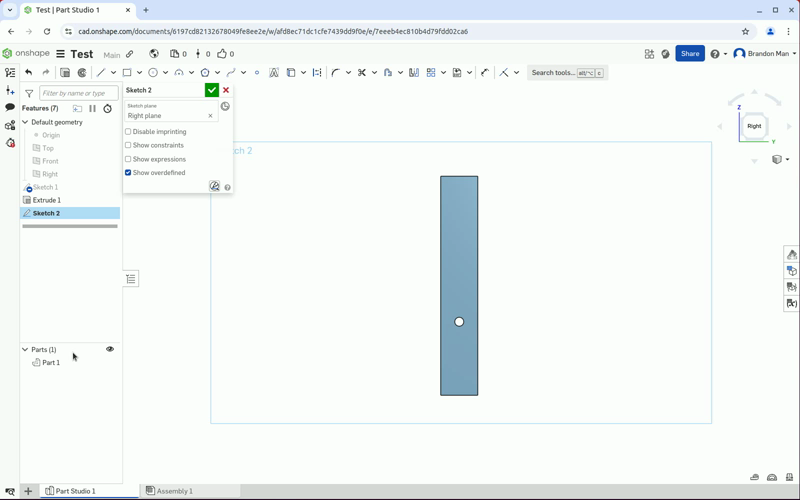
key(y)
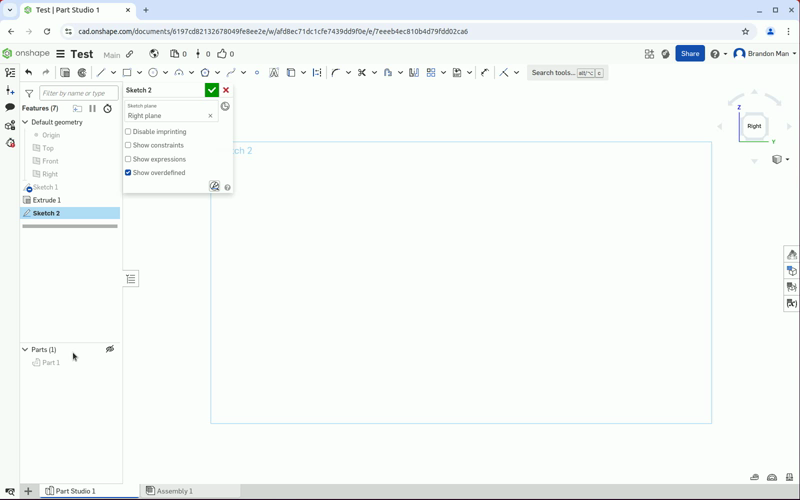
key(l)
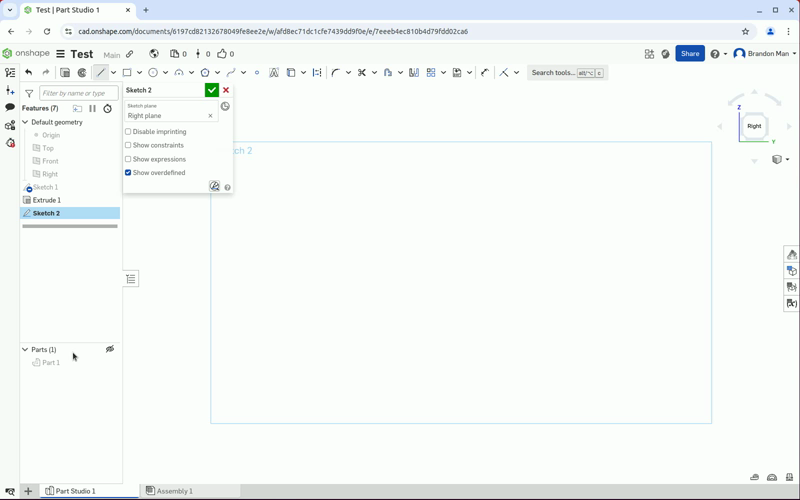
key_down(shift)
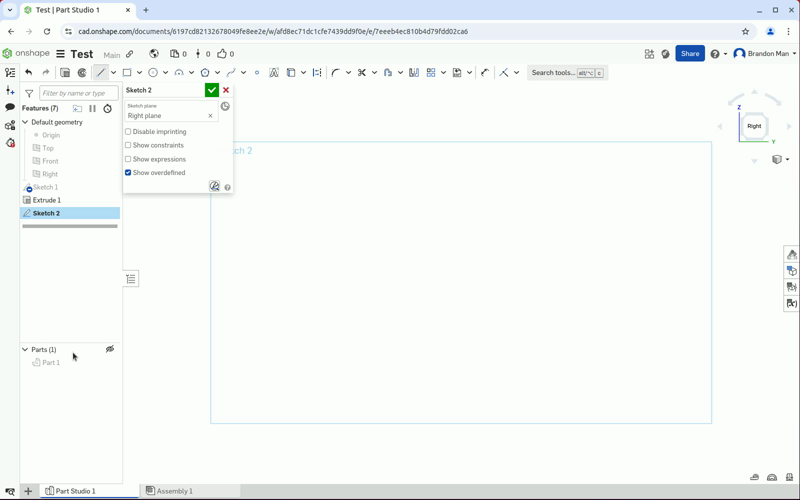
mouse_move(440, 395)
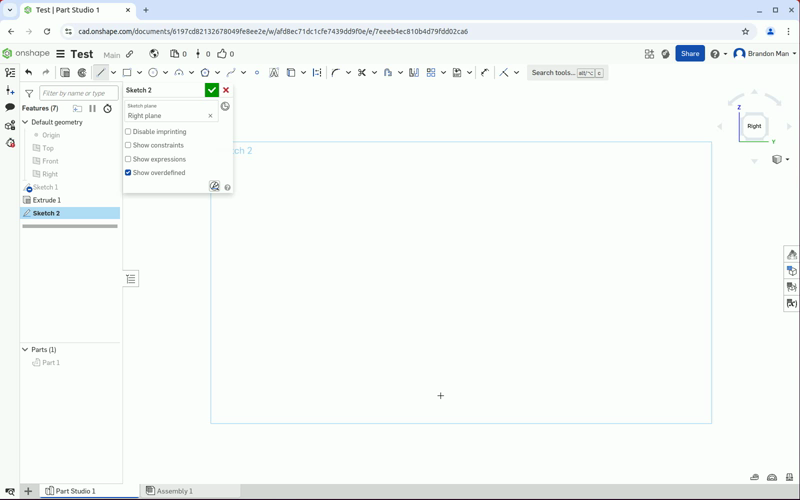
click(440, 395)
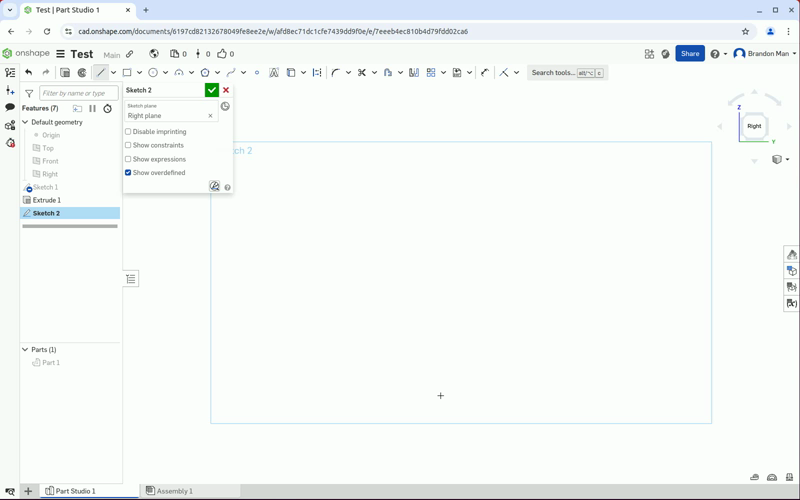
key_up(shift)
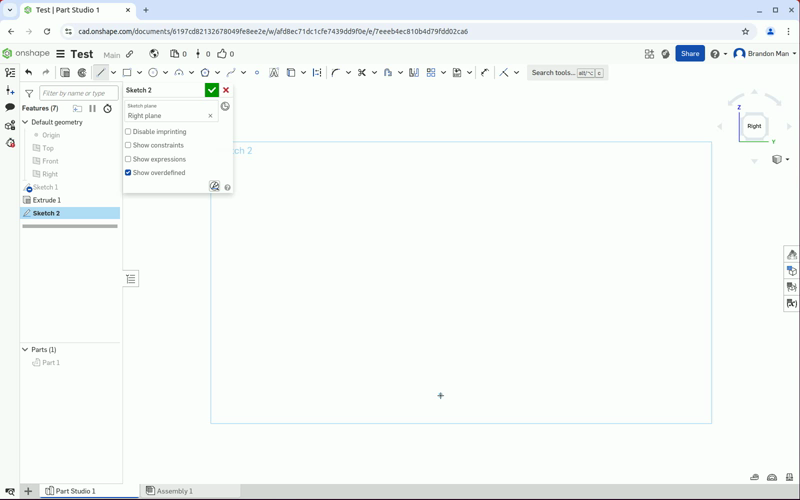
key_down(shift)
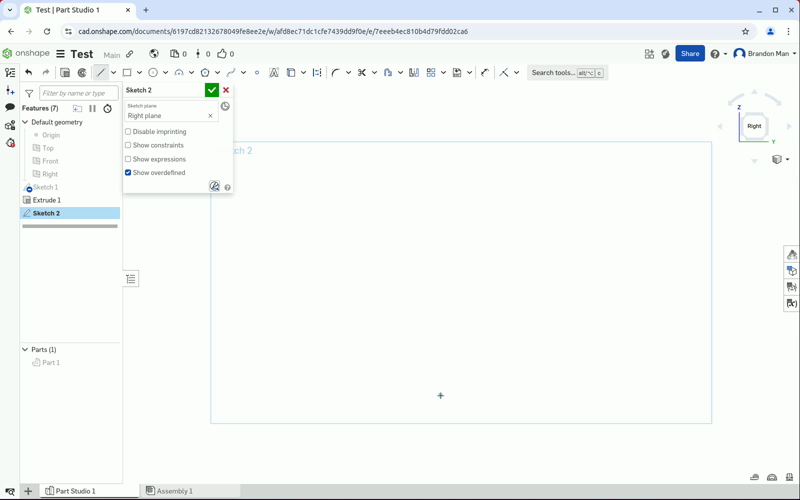
mouse_move(470, 395)
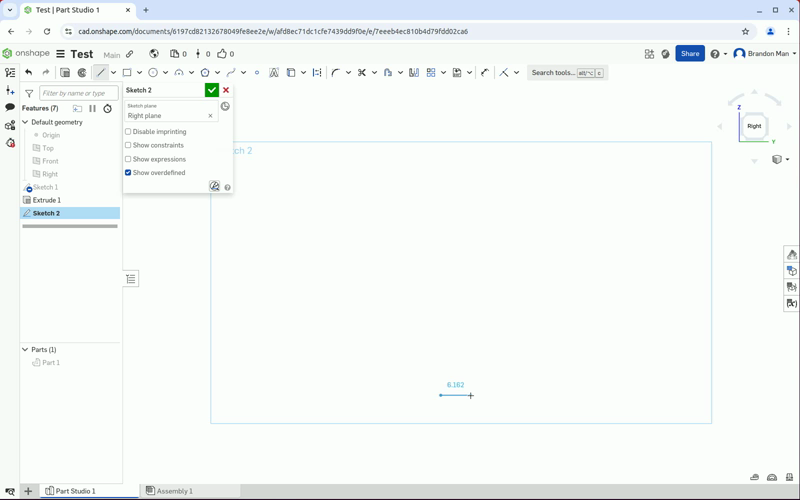
mouse_move(477, 395)
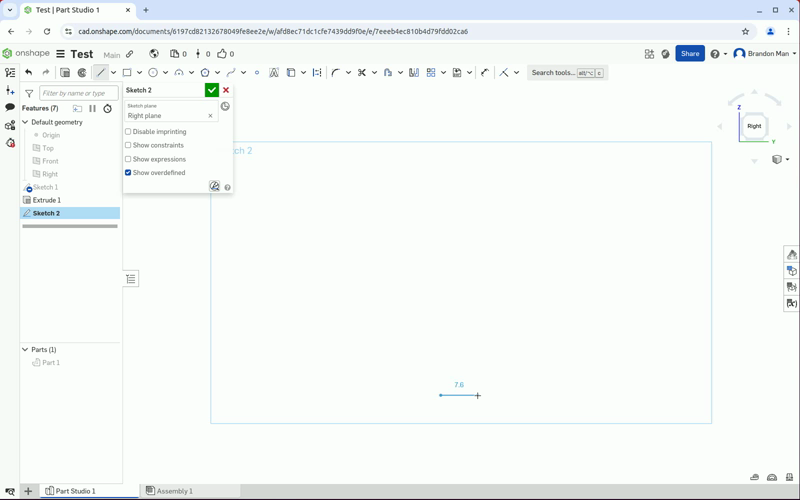
click(477, 395)
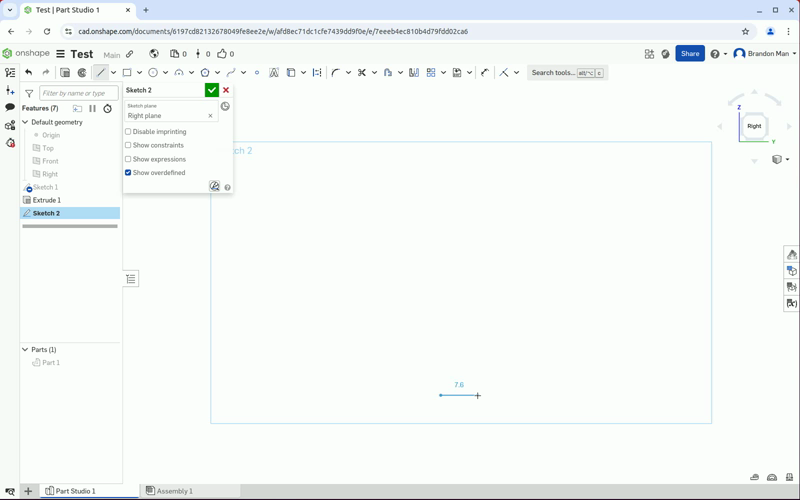
key_up(shift)
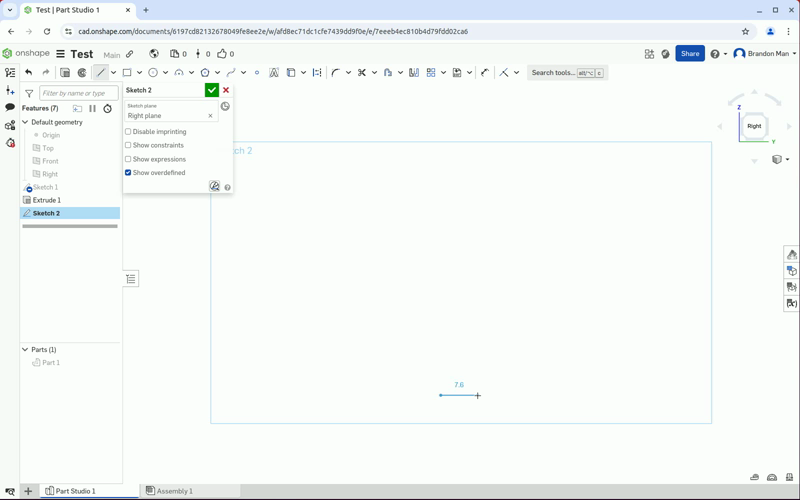
key_down(shift)
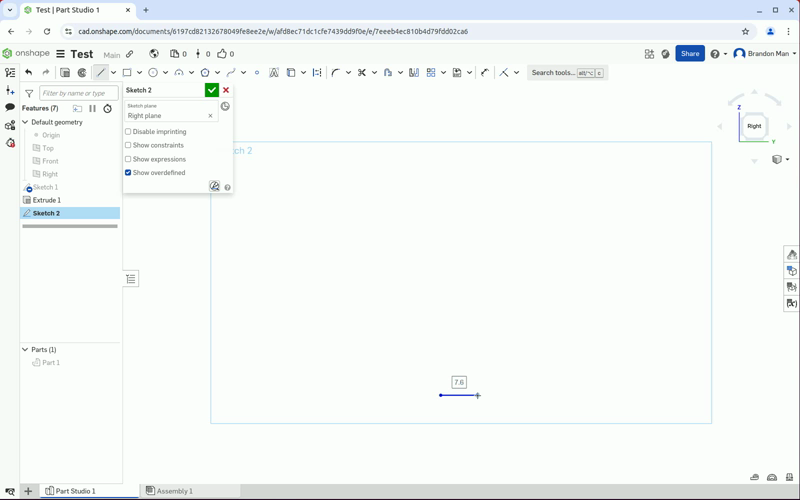
mouse_move(477, 176)
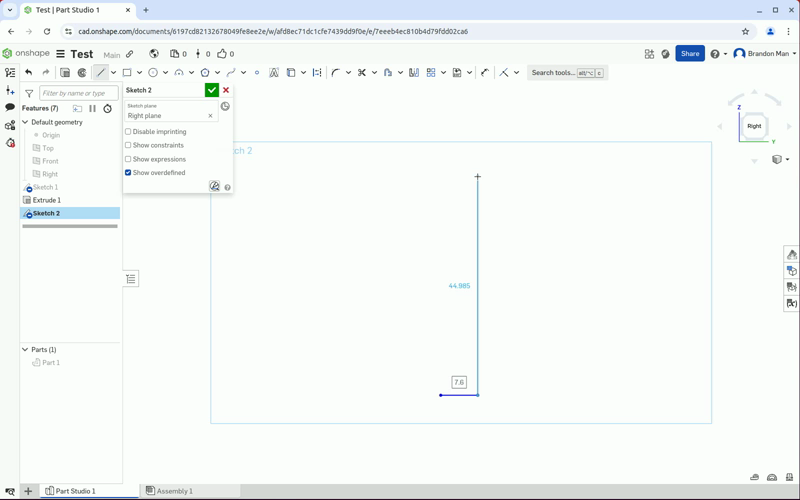
click(477, 176)
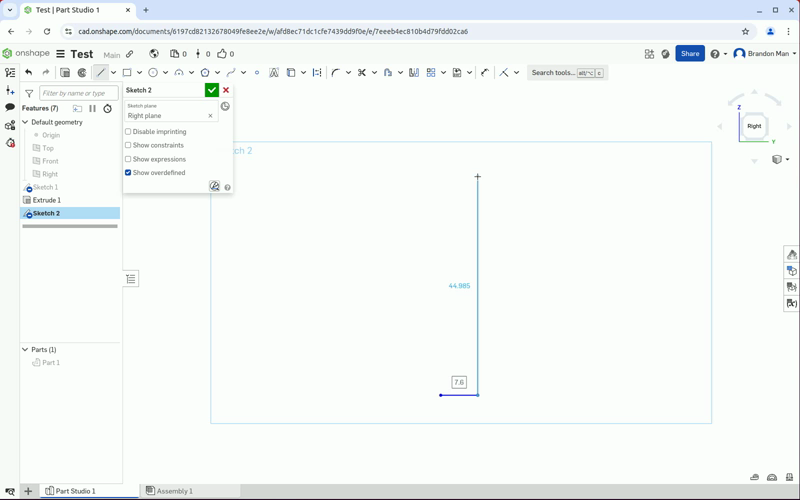
key_up(shift)
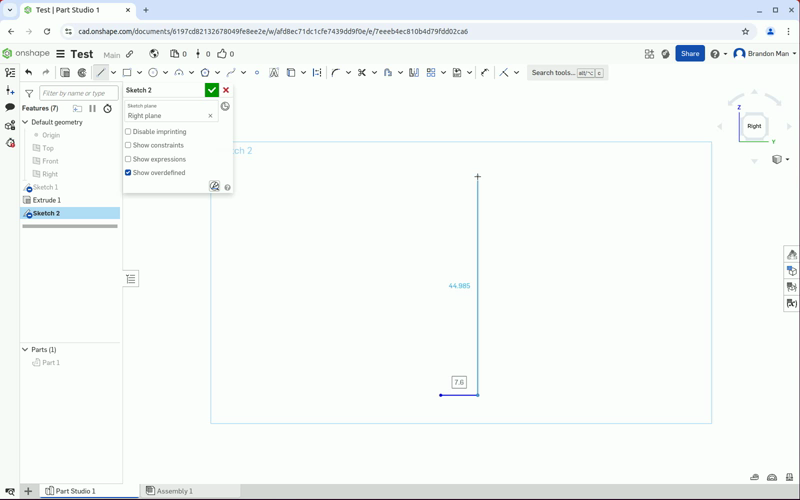
key_down(shift)
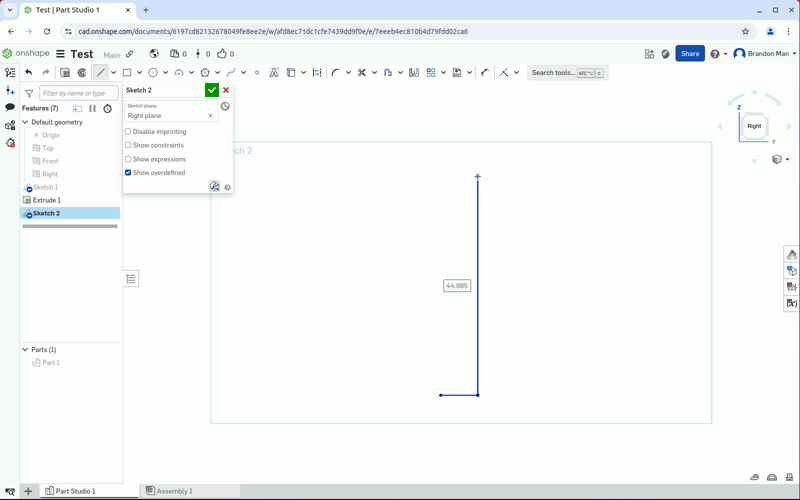
mouse_move(507, 176)
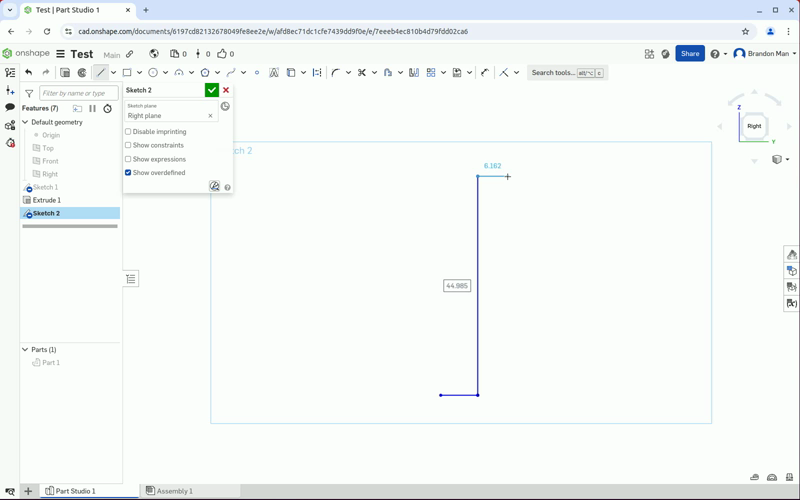
mouse_move(440, 176)
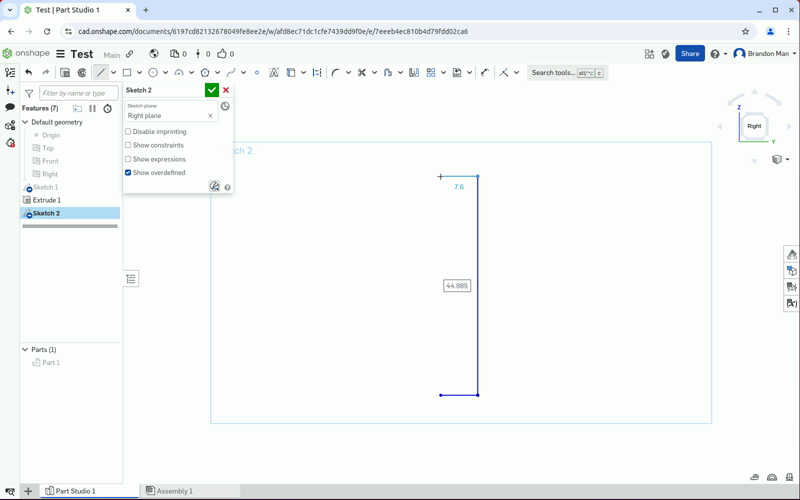
click(440, 176)
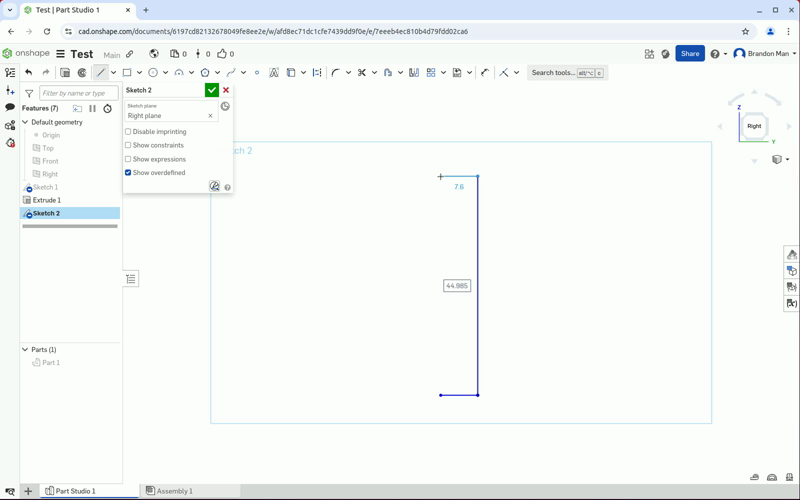
key_up(shift)
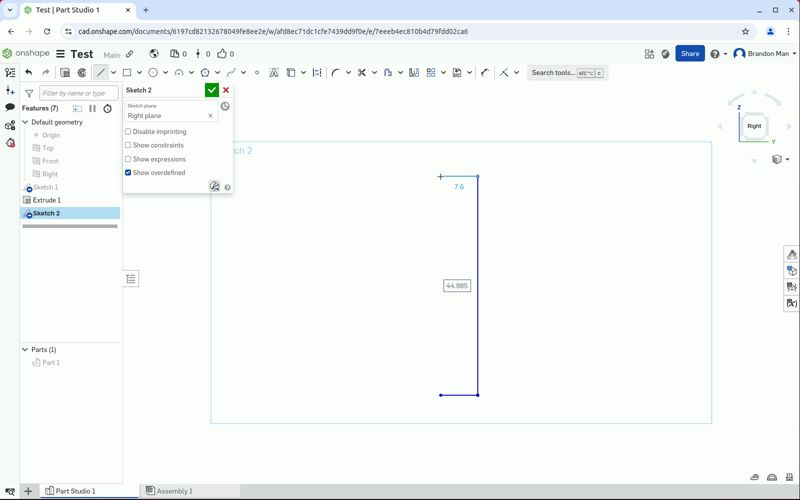
key_down(shift)
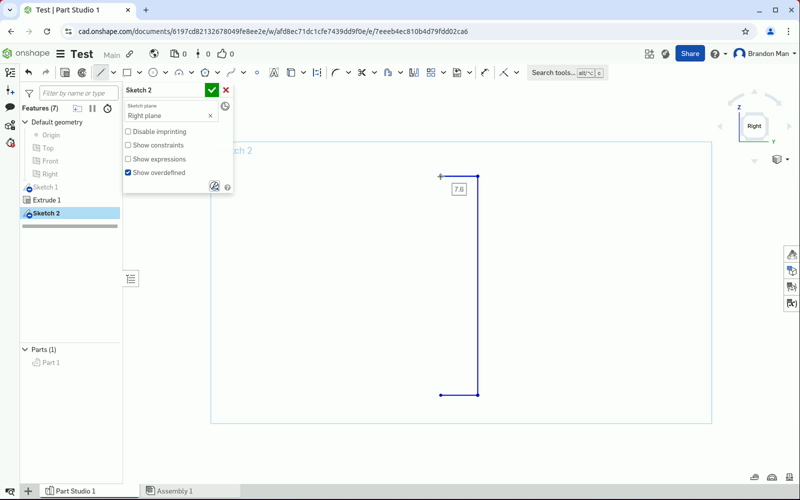
mouse_move(440, 395)
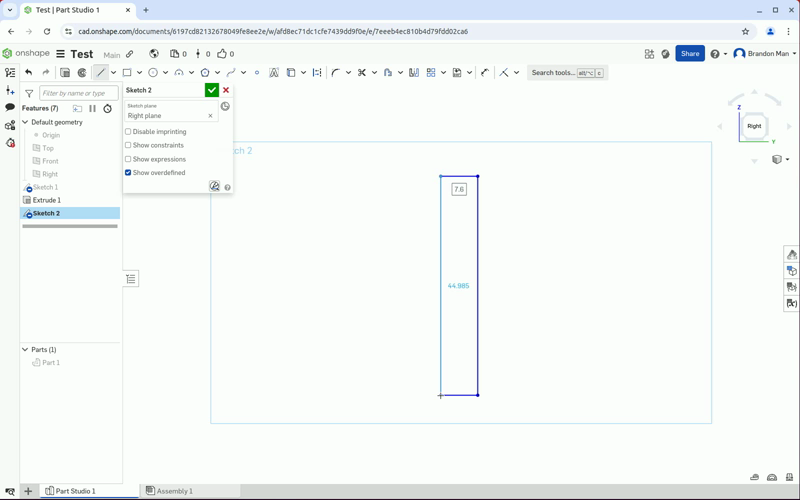
key_up(shift)
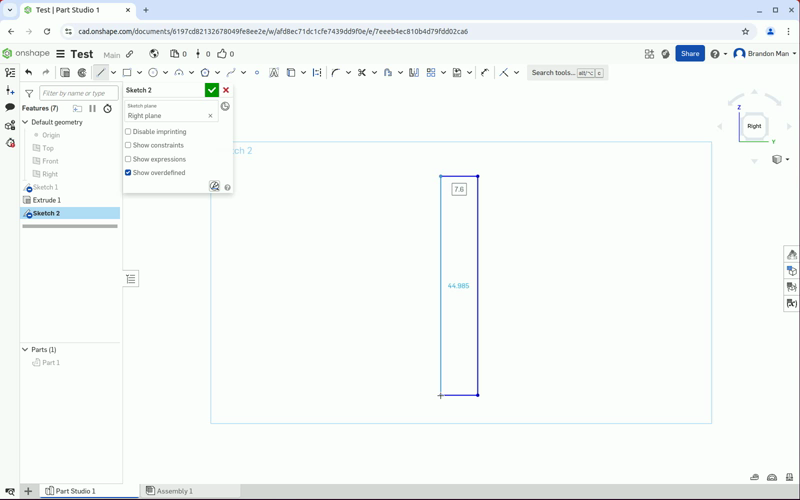
click(440, 395)
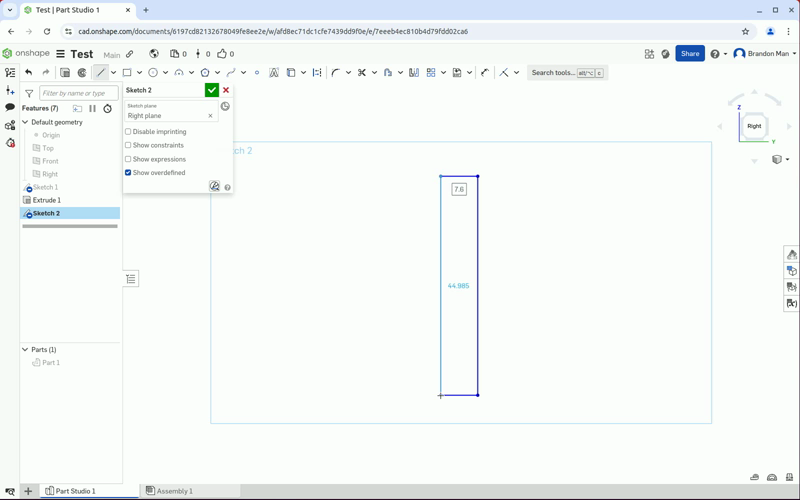
key(esc)
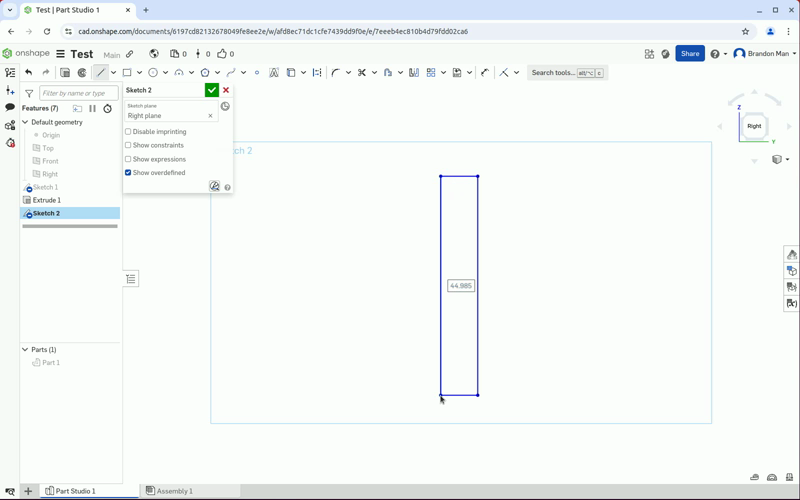
key(c)
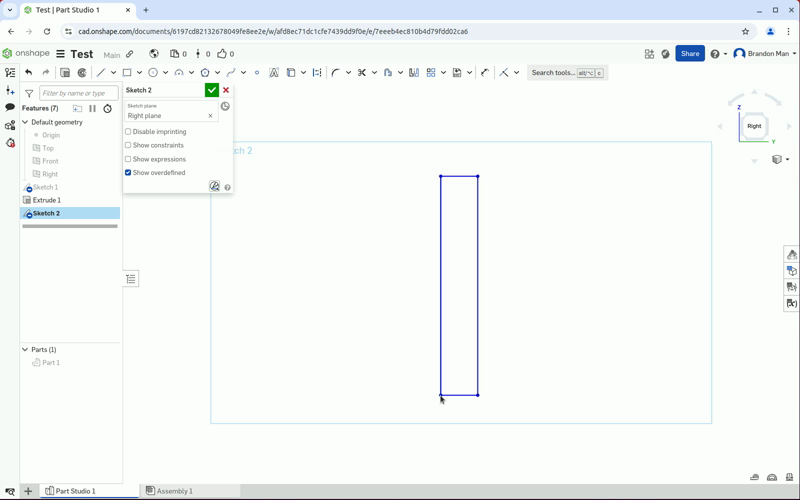
key_down(shift)
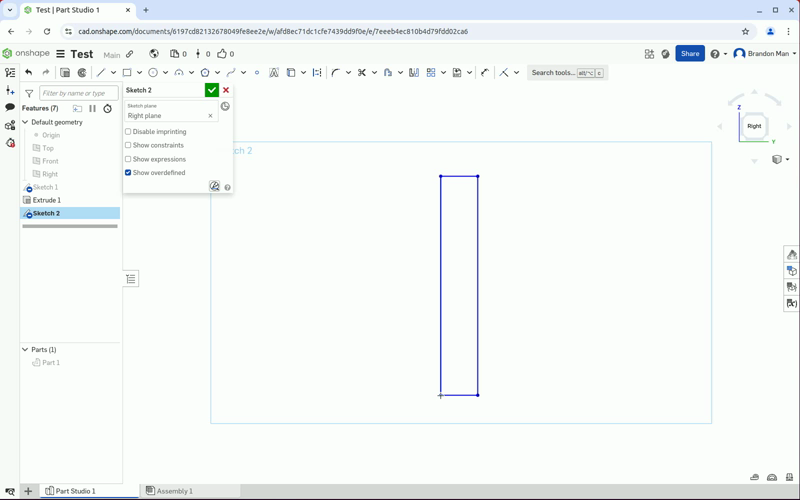
mouse_move(459, 321)
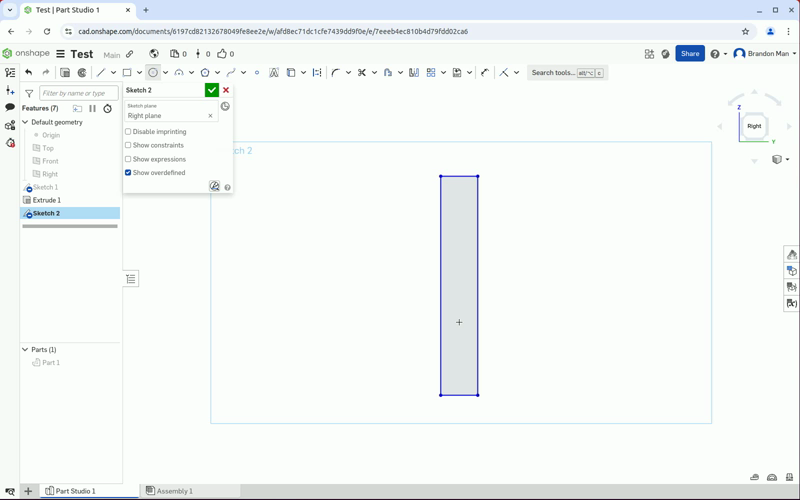
click(459, 321)
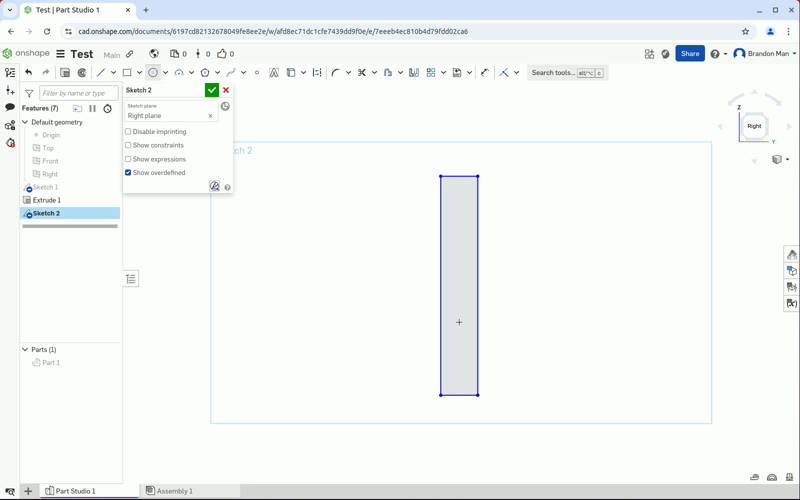
key_up(shift)
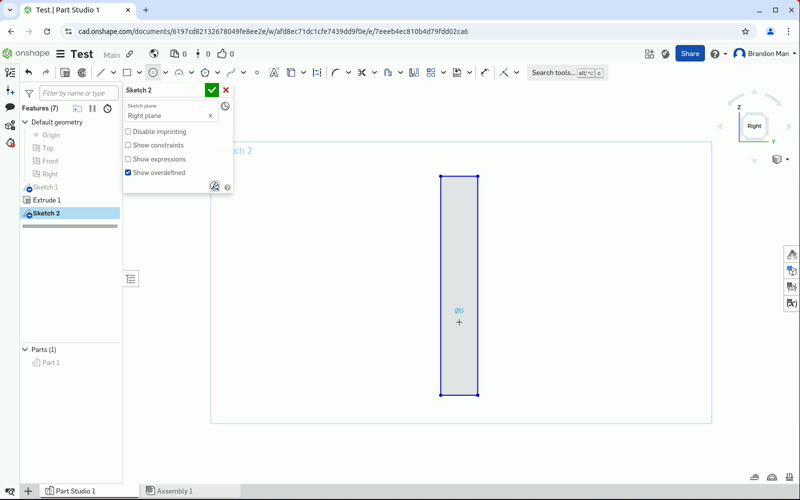
mouse_move(463, 321)
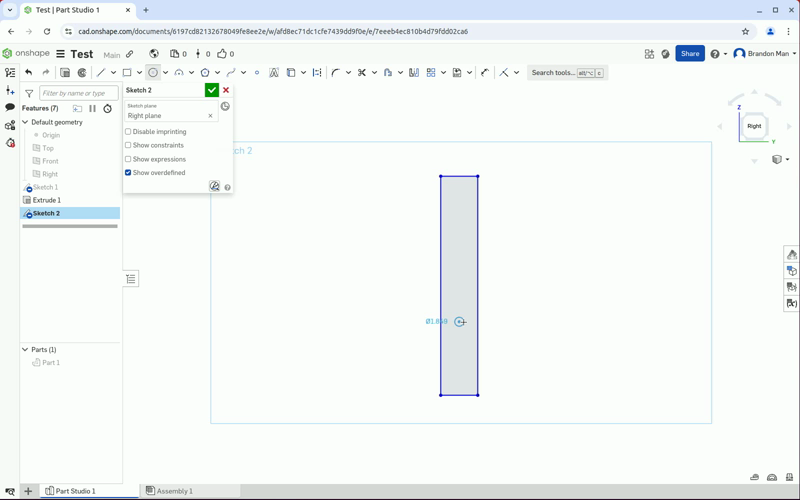
click(463, 321)
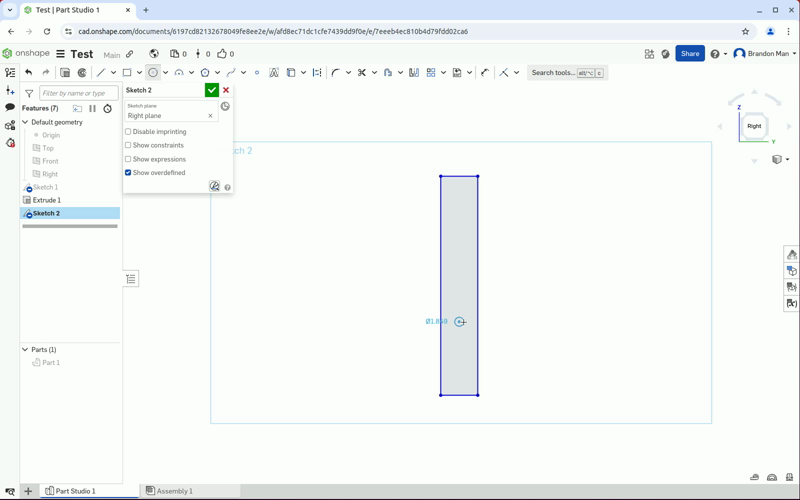
key(esc)
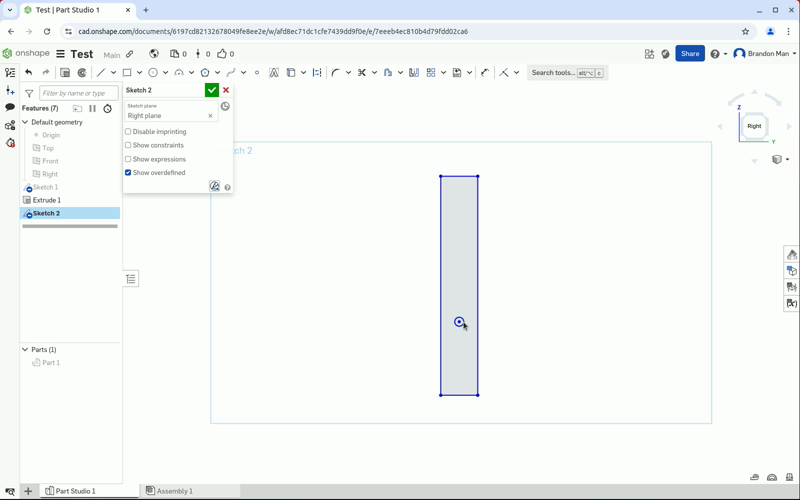
mouse_move(452, 335)
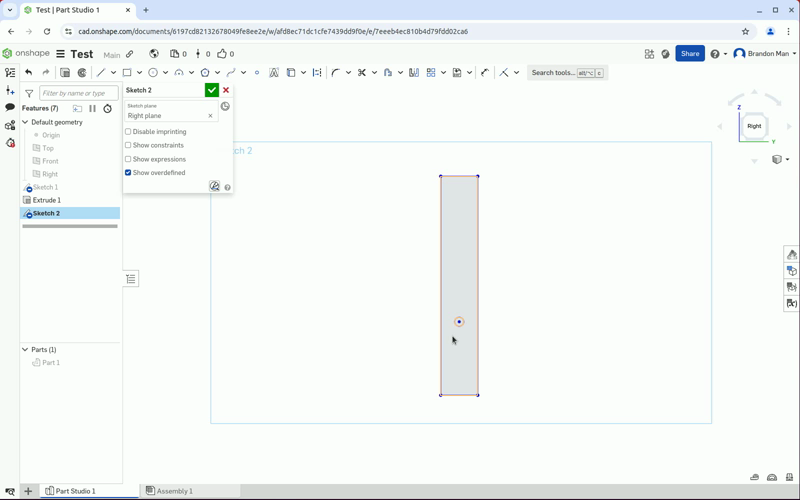
click(452, 335)
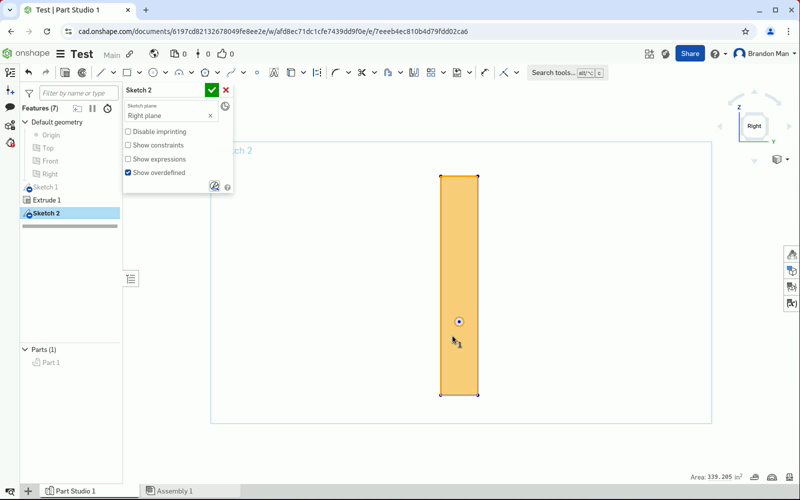
mouse_move(73, 352)
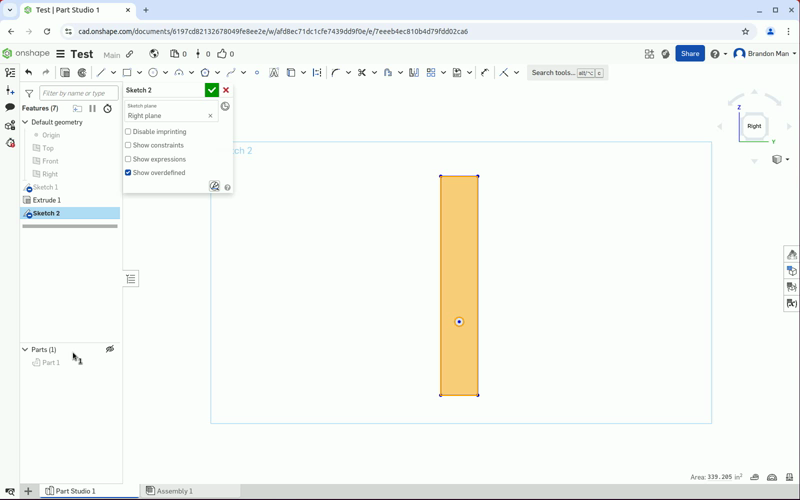
key(shift+y)
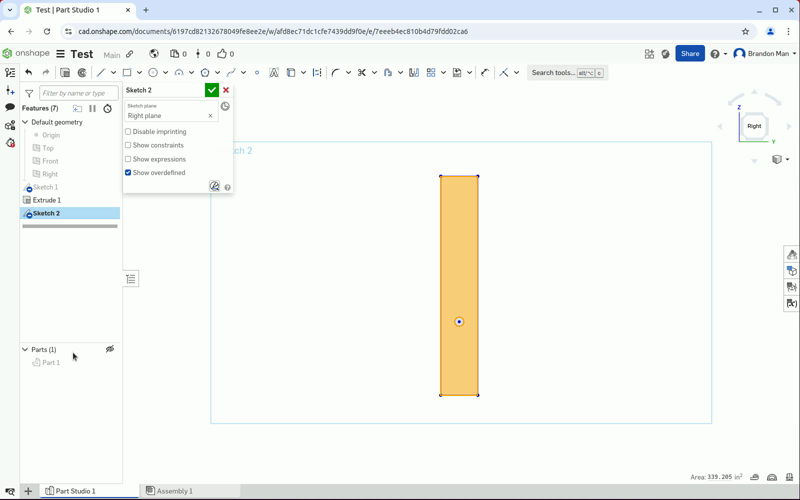
key(shift+e)
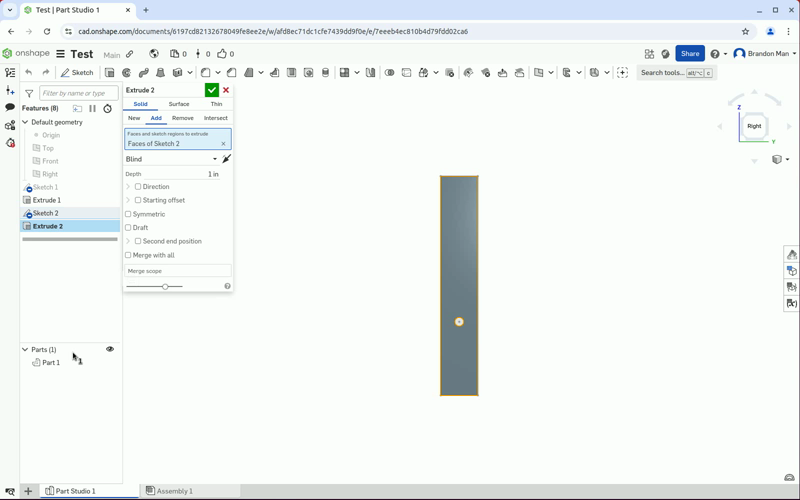
mouse_move(143, 106)
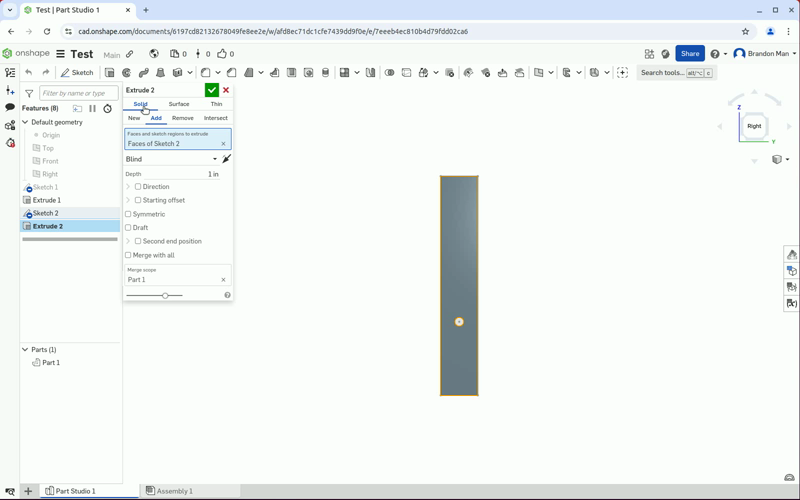
click(143, 106)
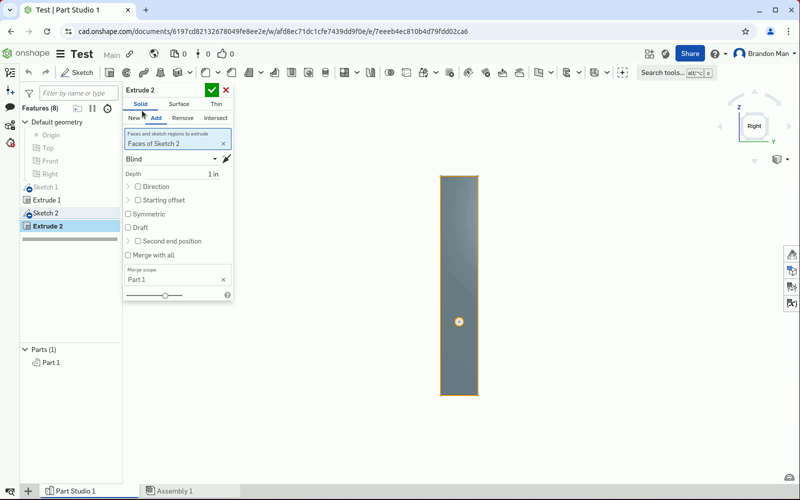
mouse_move(137, 120)
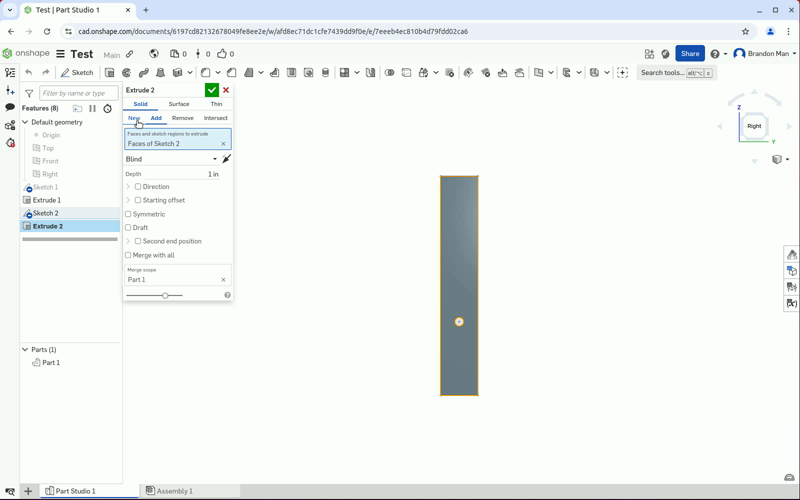
click(137, 120)
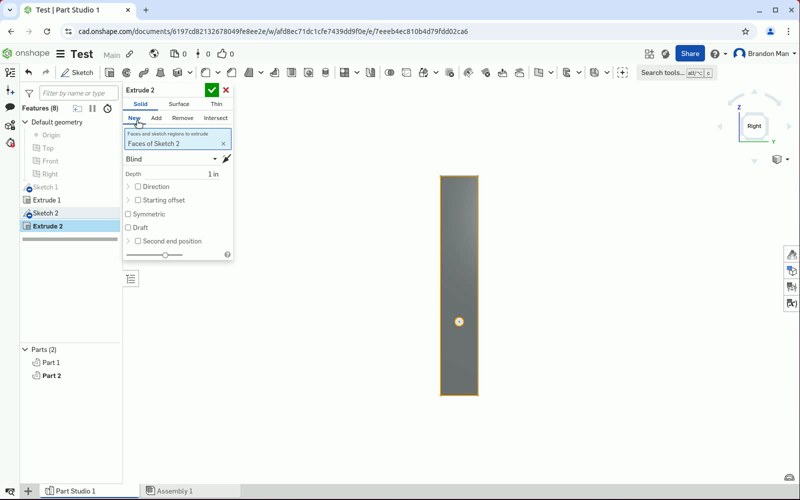
key(tab, 4)
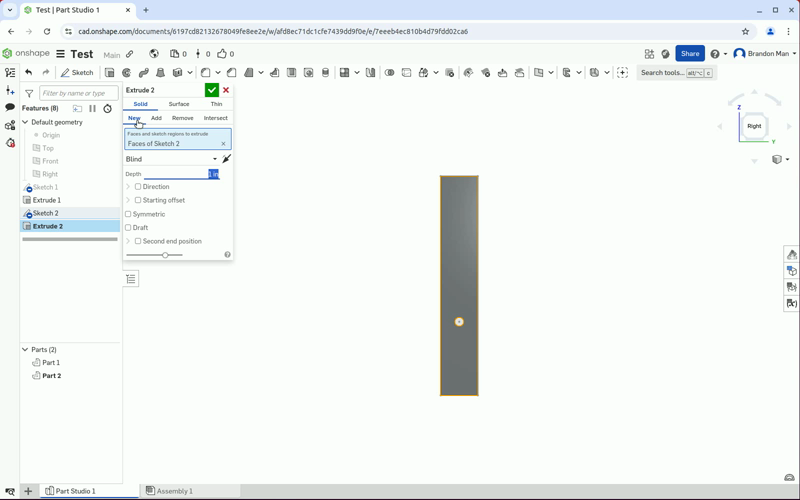
text(0.963)
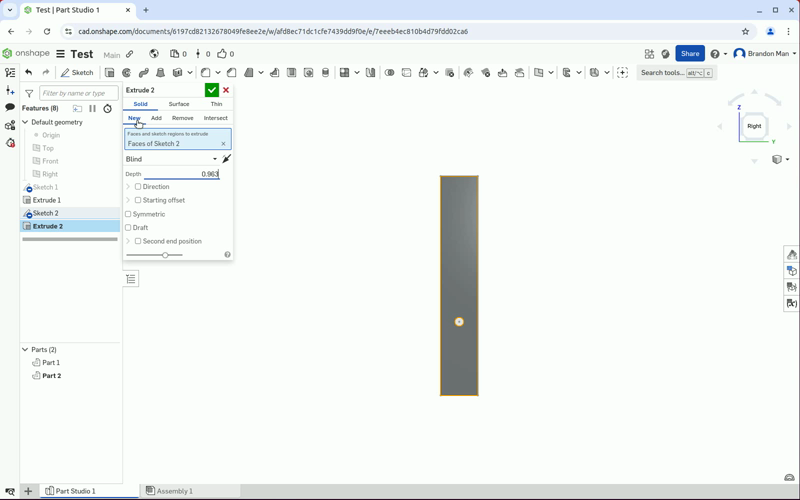
key(enter)
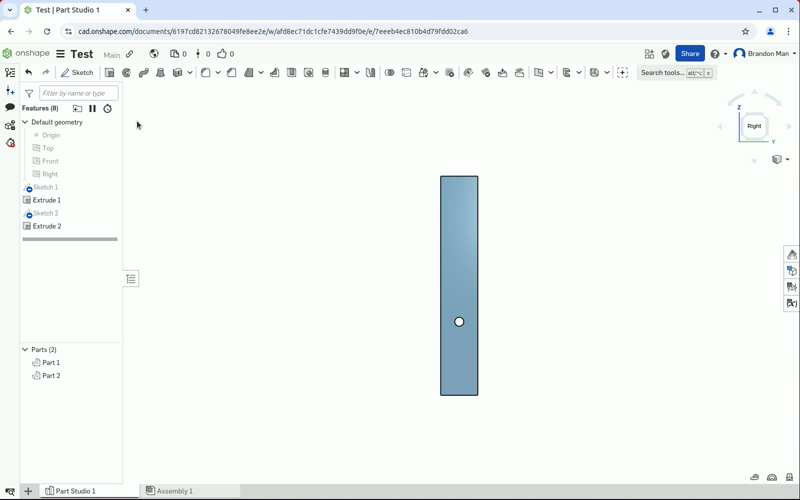
key(shift+h)
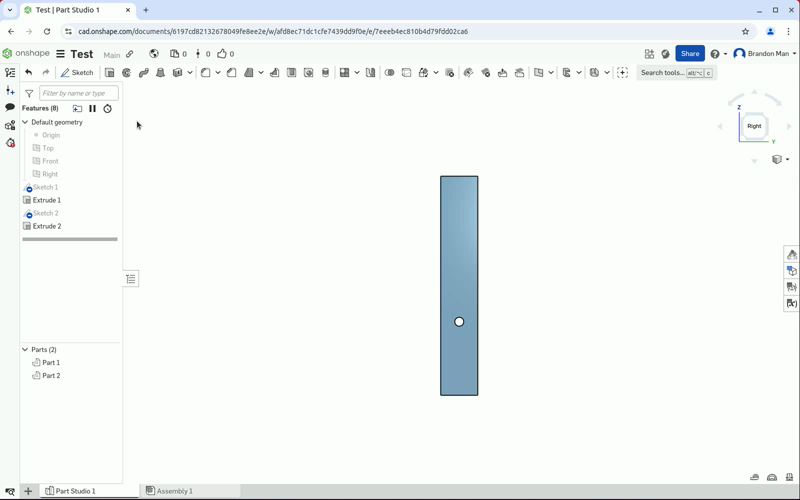
key(shift+h)
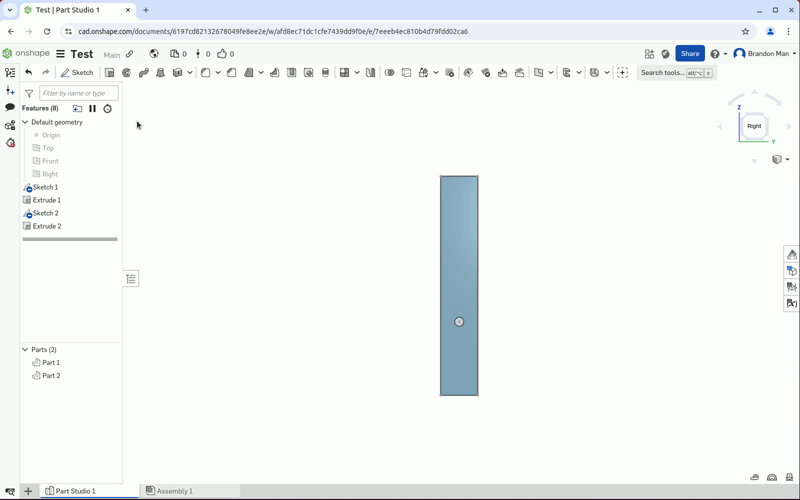
key(shift+7)
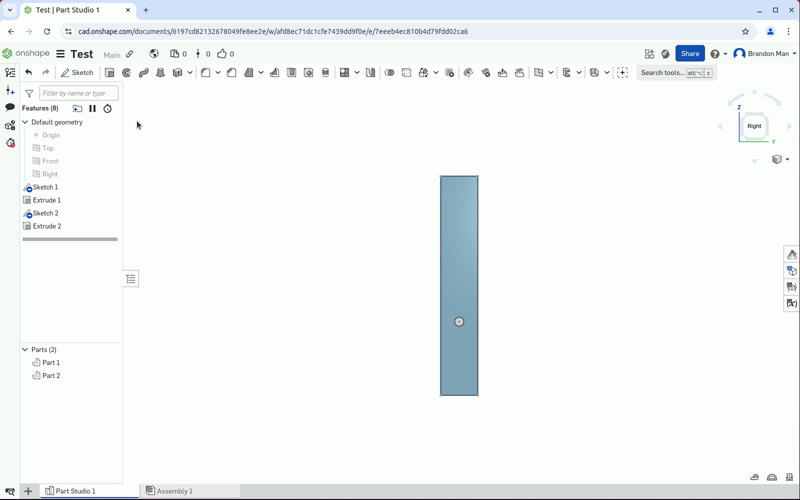
key(right, 2)
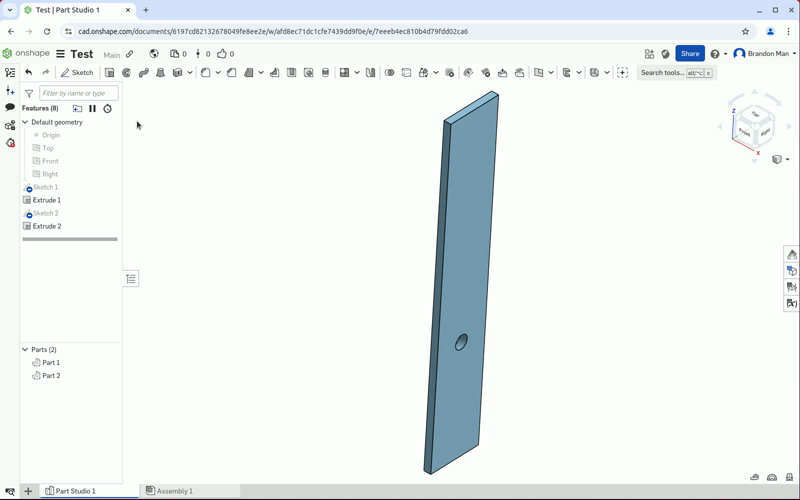
key(down, 2)
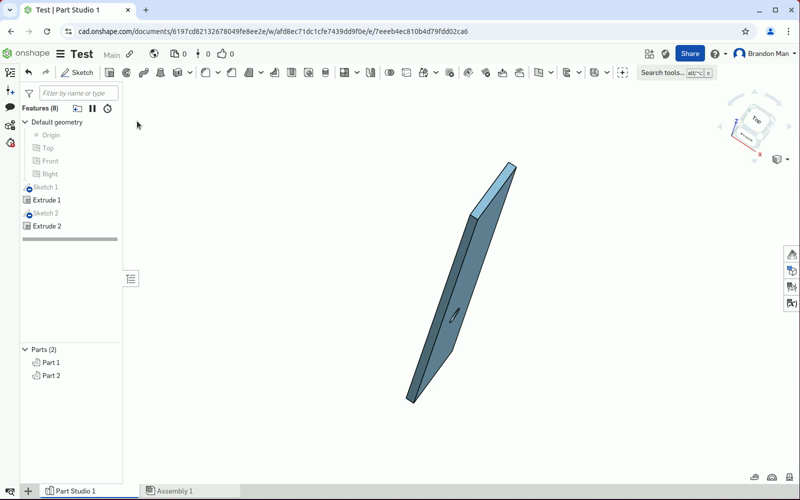
key(up, 2)
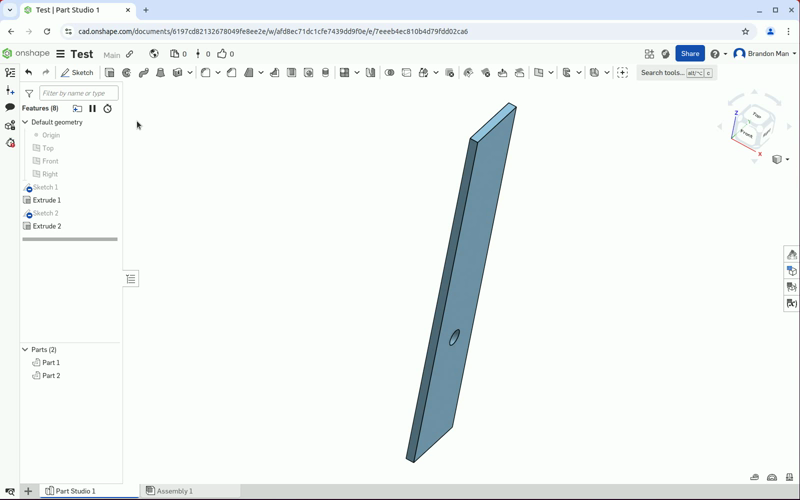
key(left, 2)
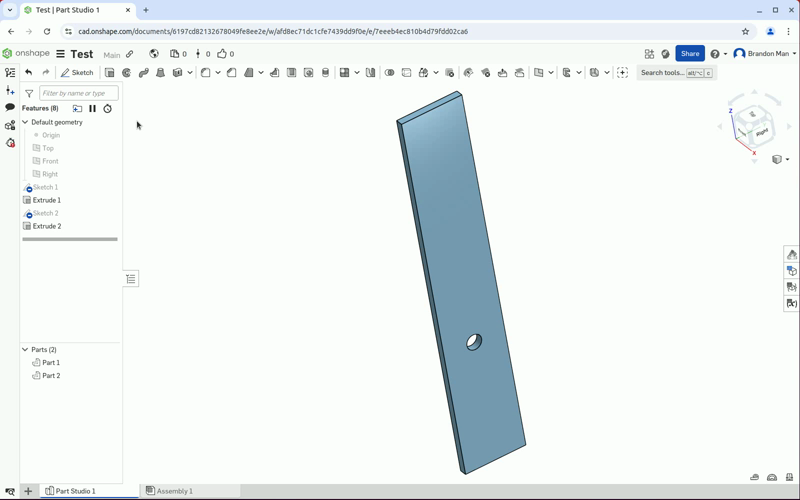
mouse_move(73, 189)
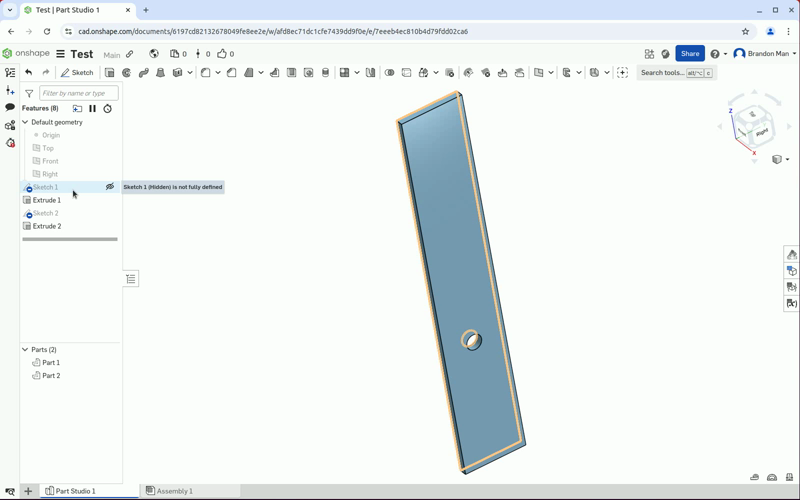
click(73, 189)